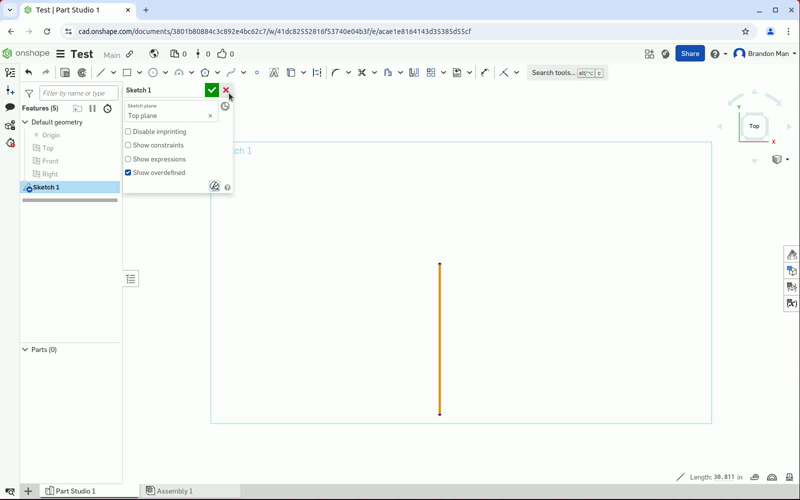
key(shift+h)
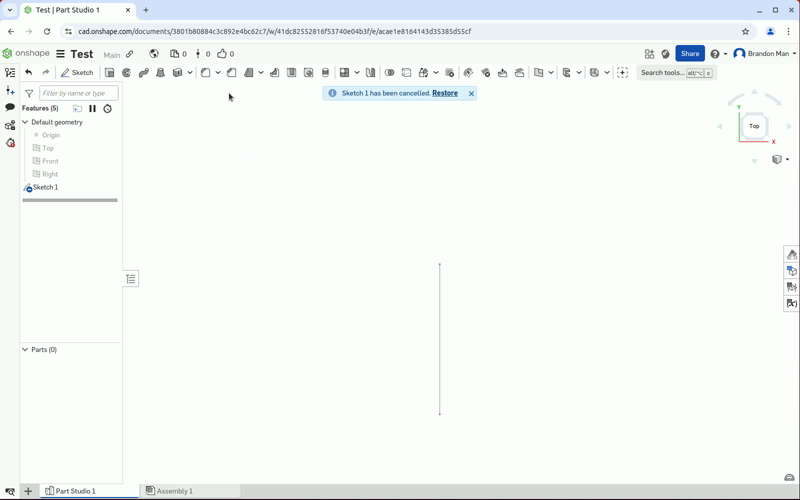
key(shift+s)
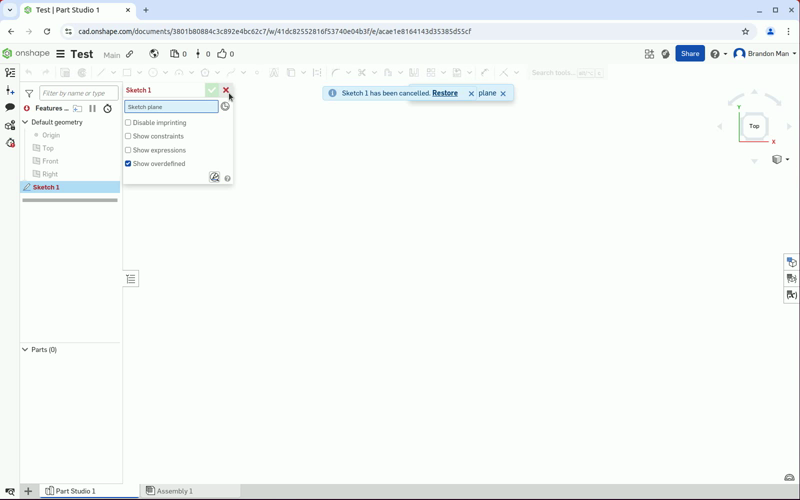
mouse_move(73, 150)
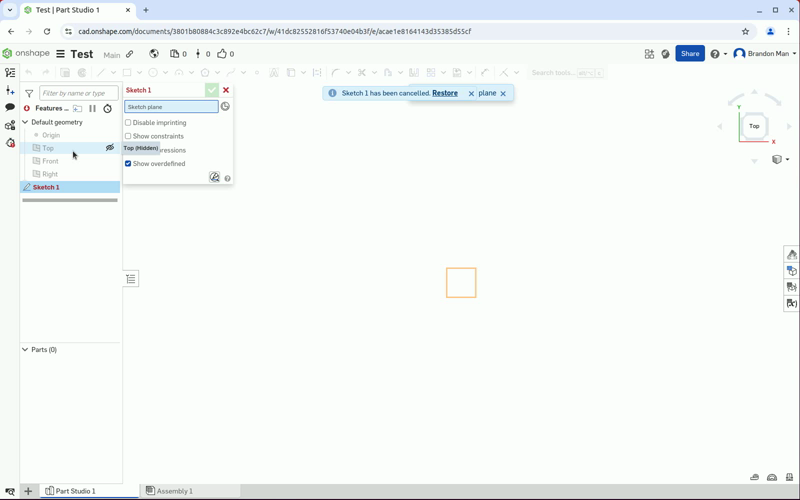
click(73, 150)
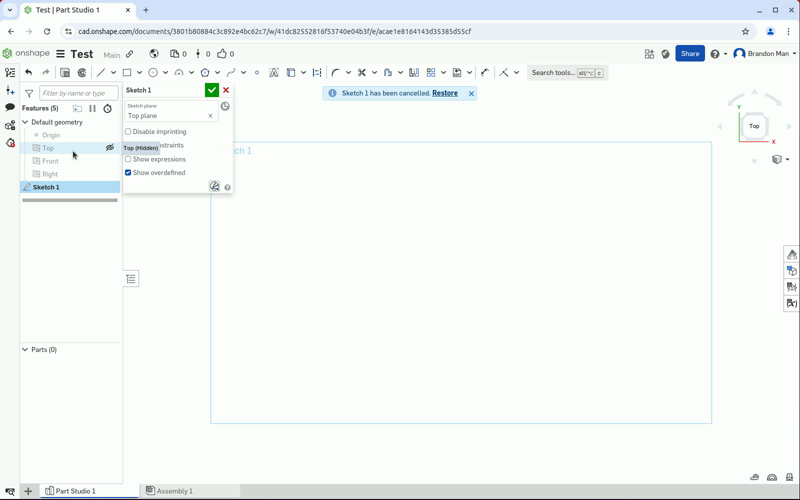
mouse_move(73, 352)
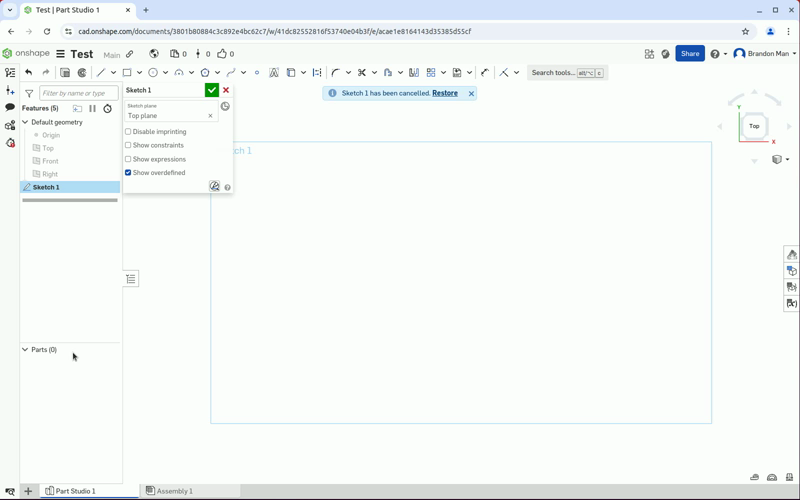
key(y)
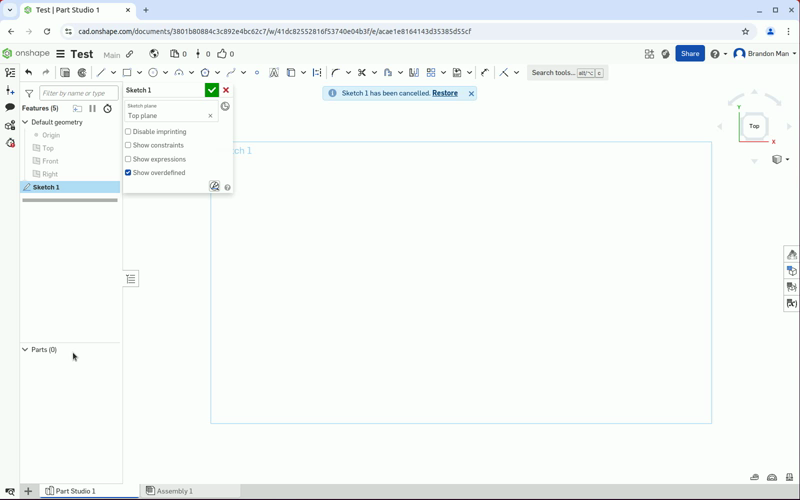
key(c)
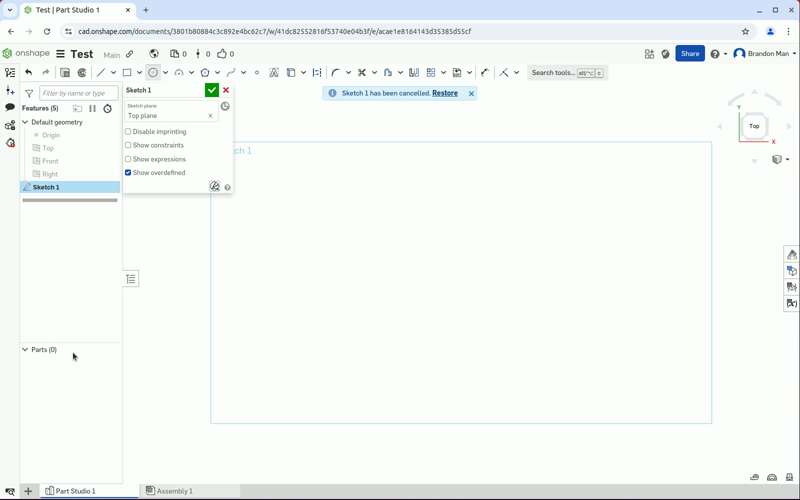
key_down(shift)
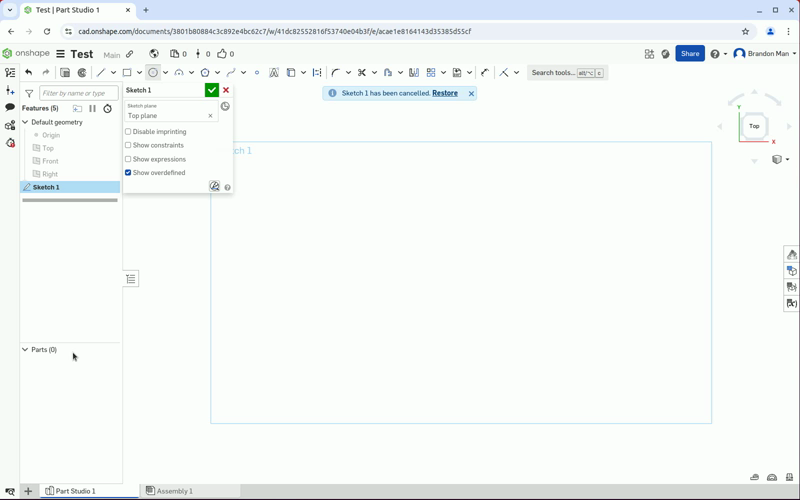
mouse_move(461, 282)
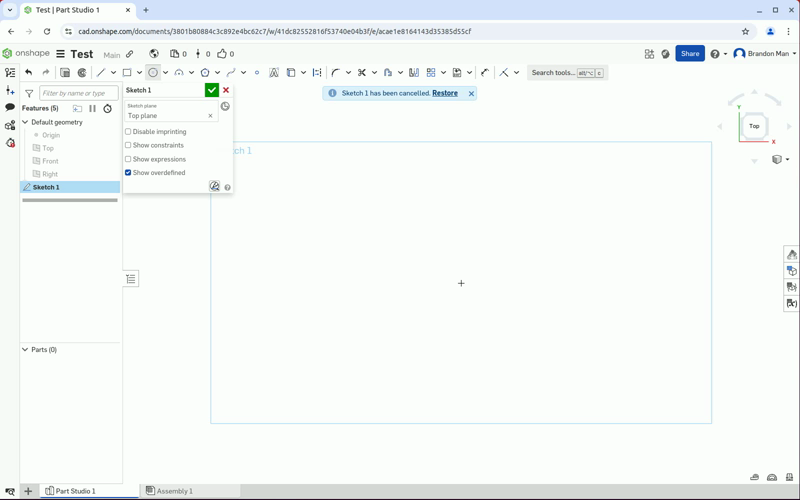
click(461, 282)
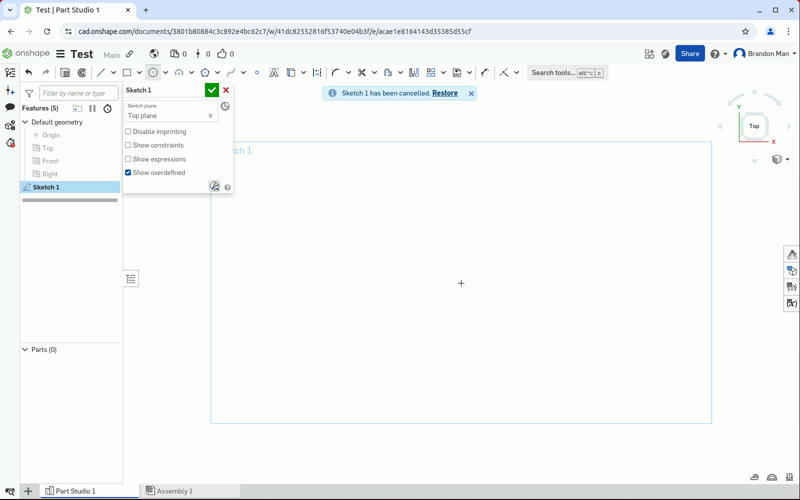
key_up(shift)
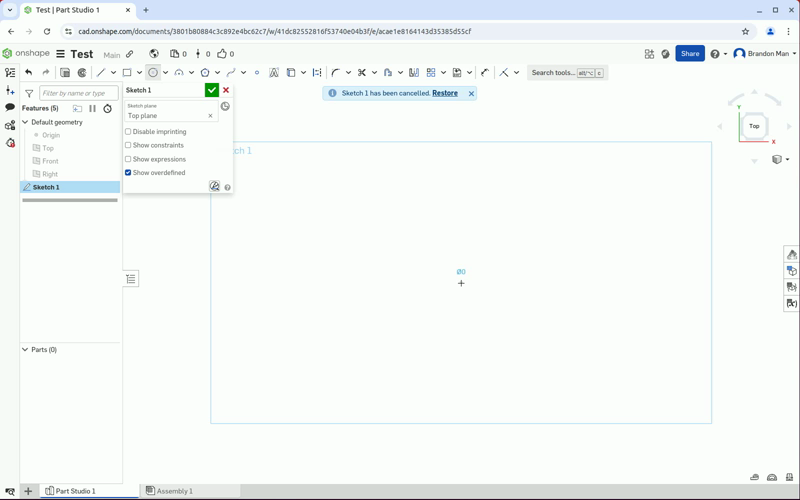
mouse_move(574, 282)
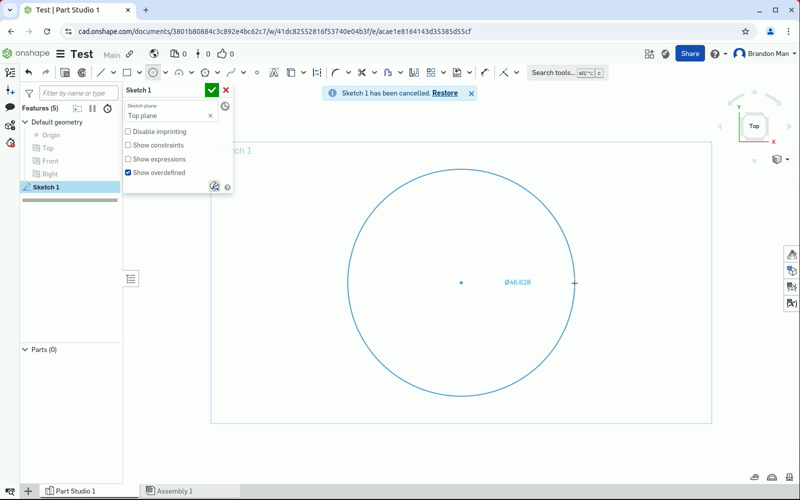
click(574, 282)
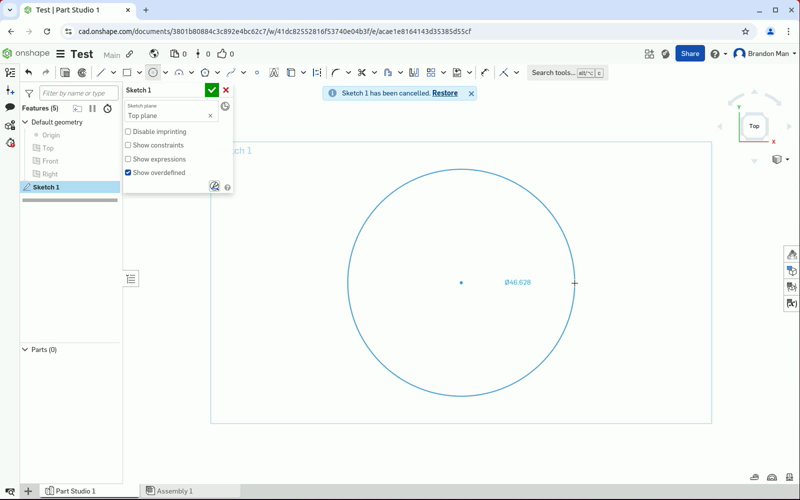
key(esc)
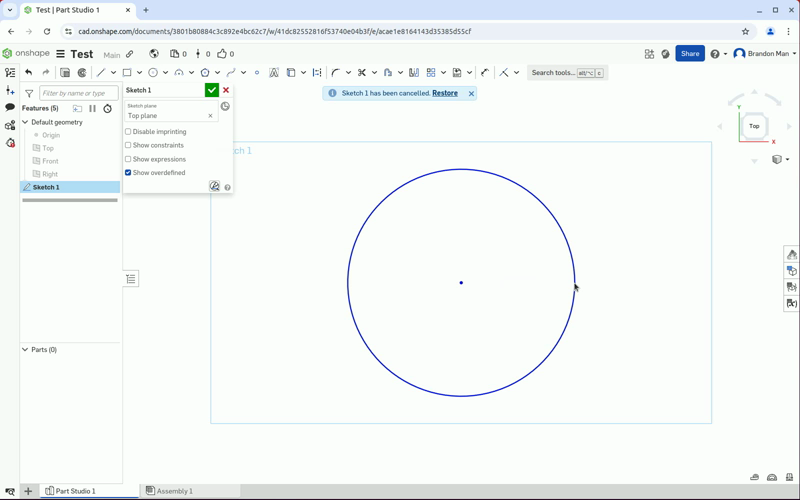
key(c)
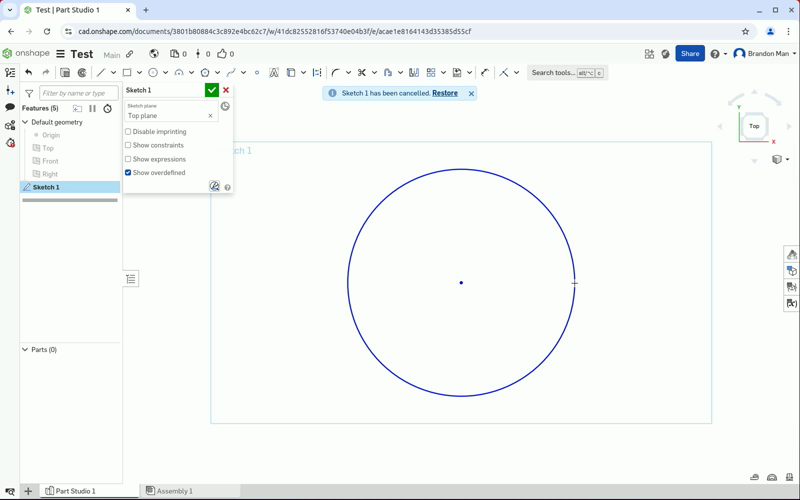
key_down(shift)
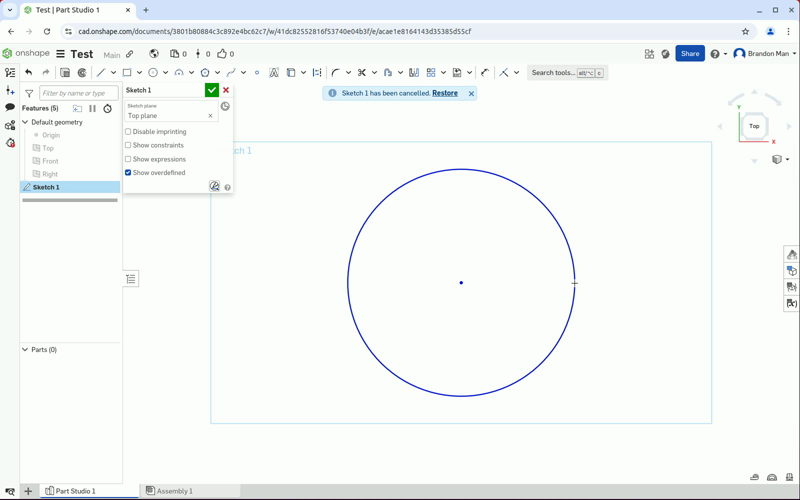
mouse_move(461, 282)
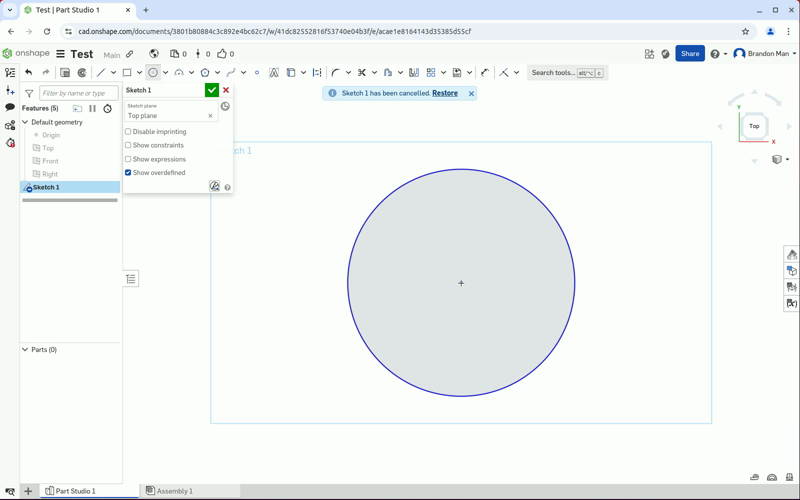
click(461, 282)
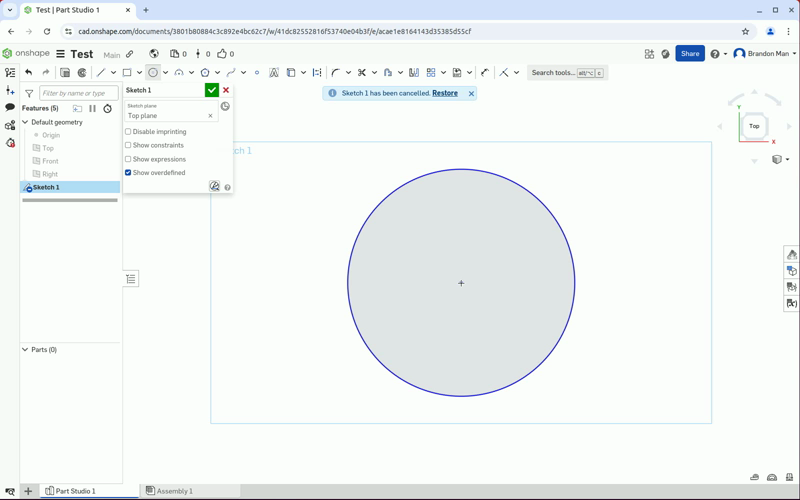
key_up(shift)
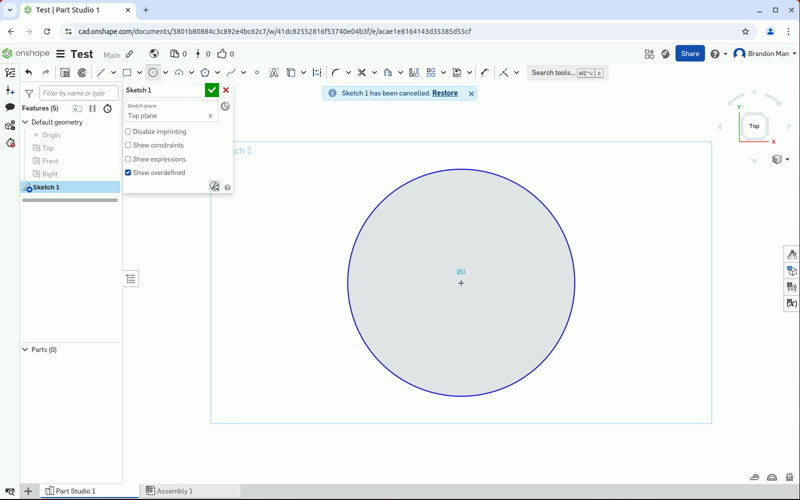
mouse_move(569, 282)
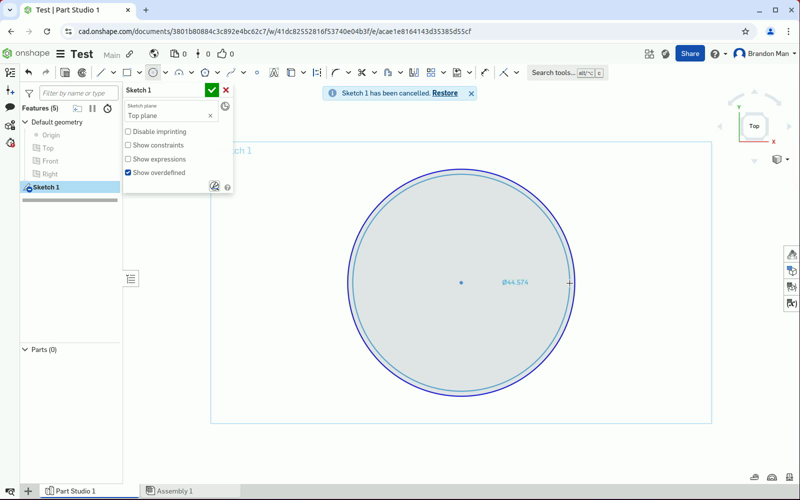
click(569, 282)
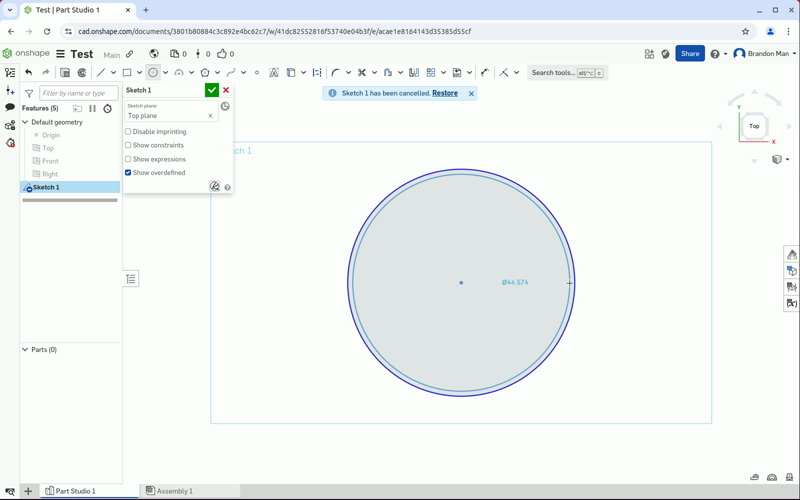
key(esc)
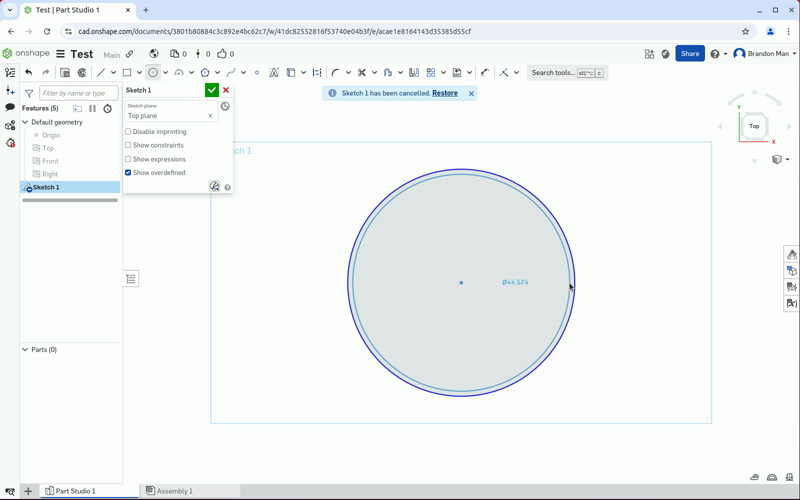
mouse_move(443, 173)
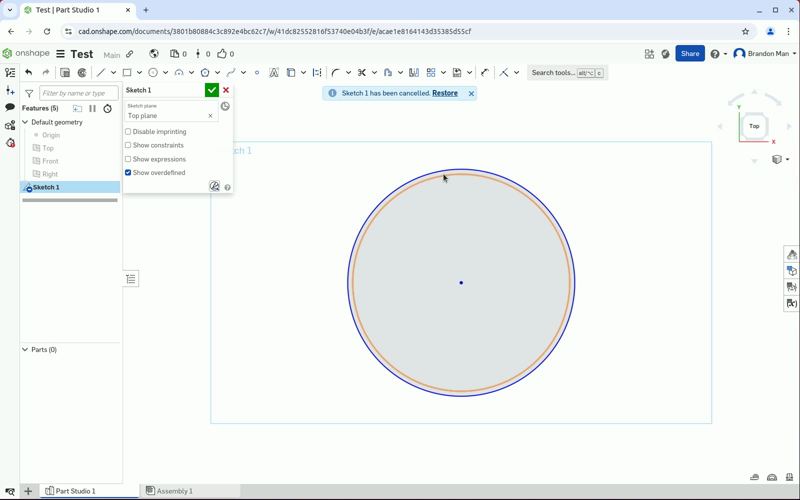
click(443, 173)
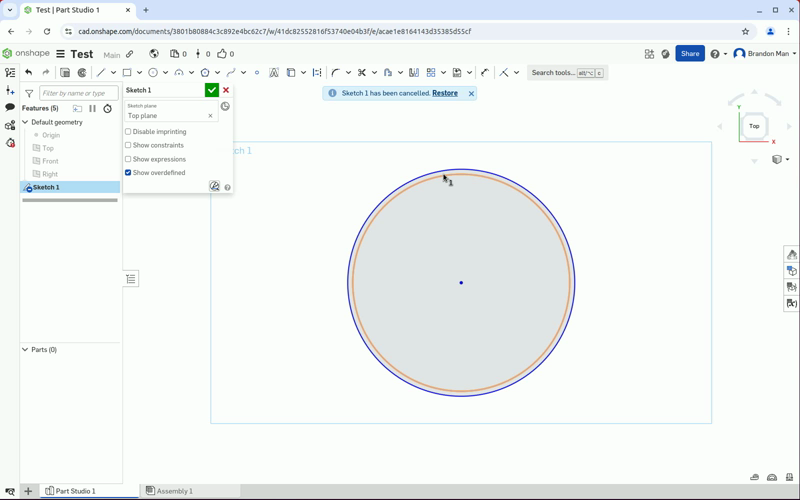
mouse_move(73, 352)
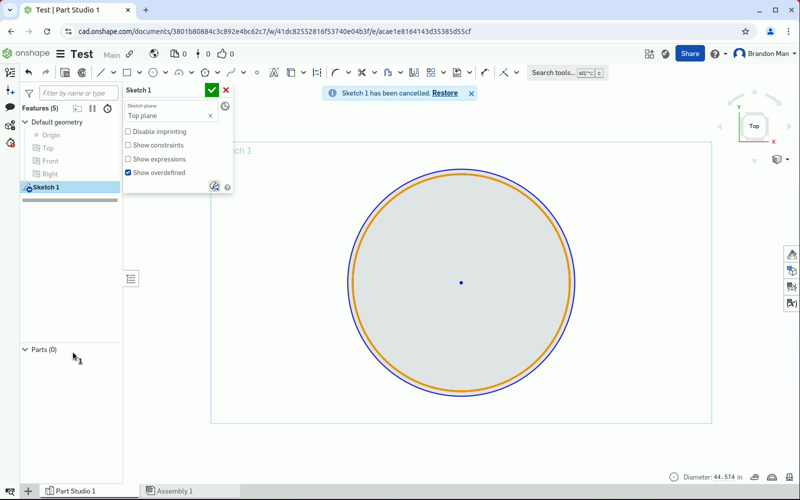
key(shift+y)
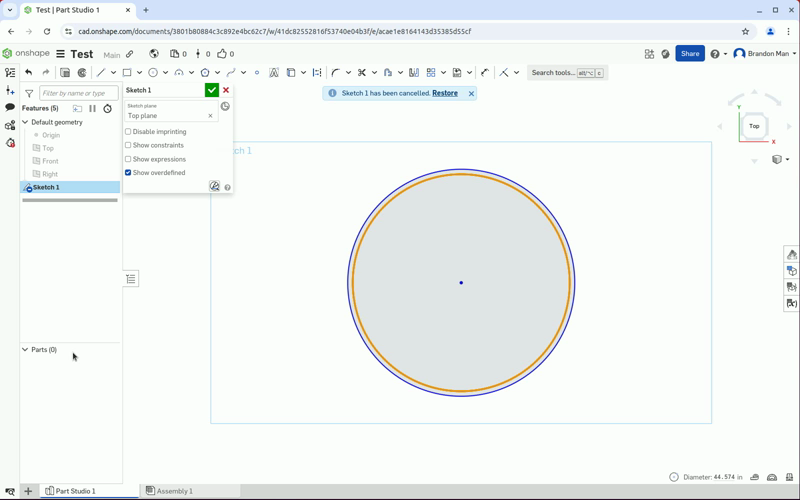
key(shift+e)
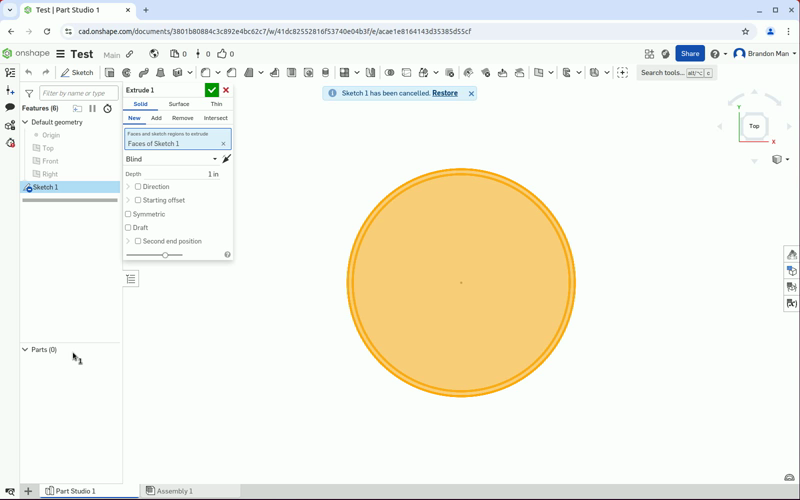
mouse_move(143, 106)
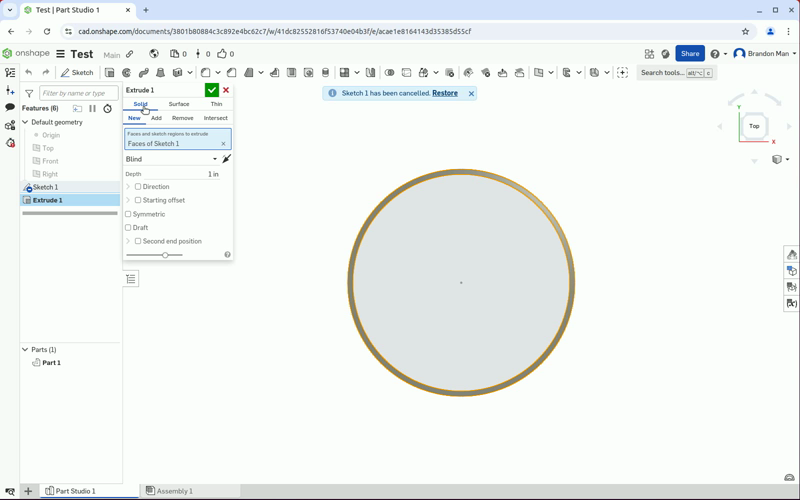
click(143, 106)
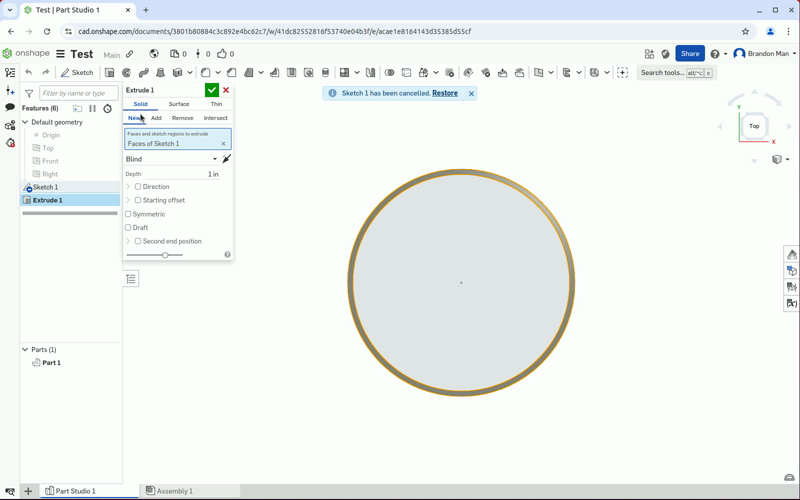
mouse_move(137, 120)
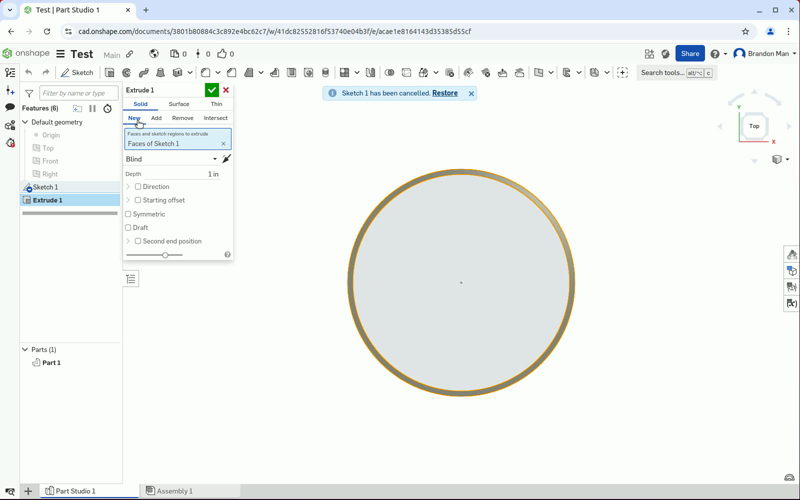
click(137, 120)
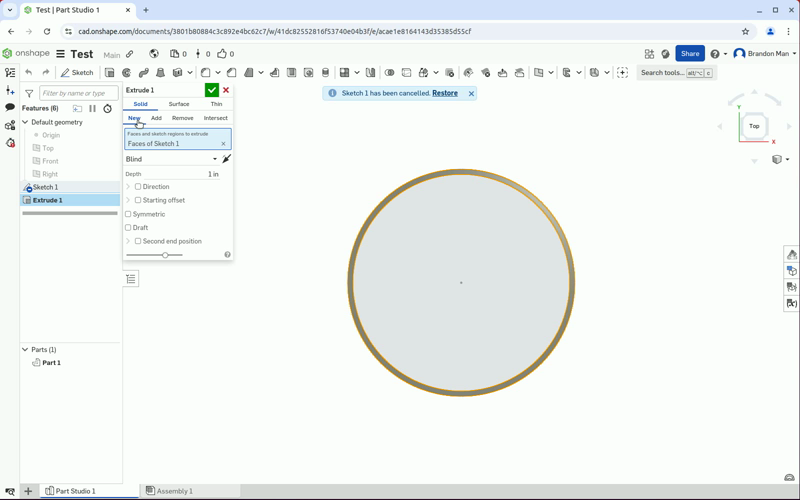
key(tab, 4)
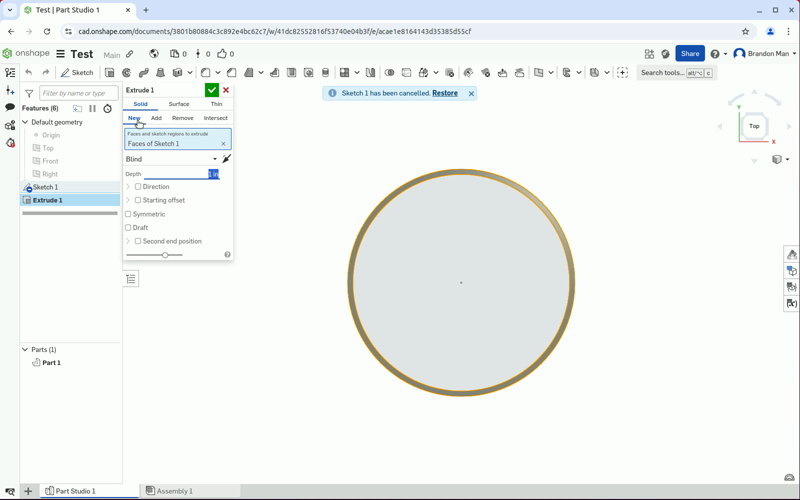
text(0.241)
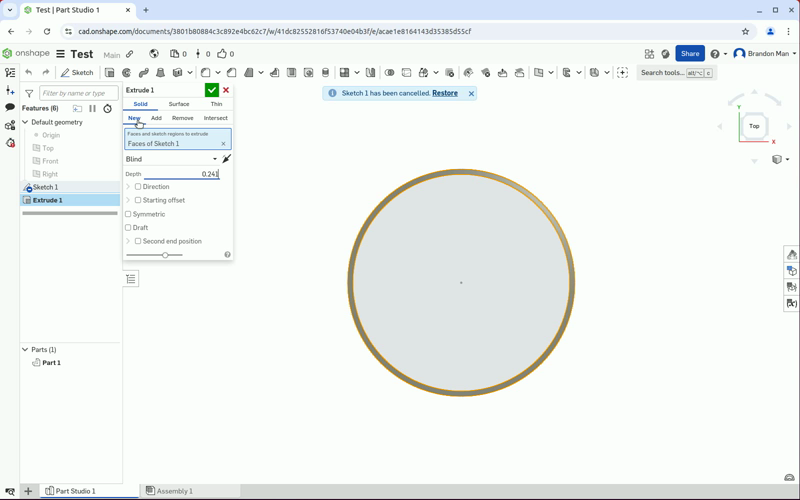
key(enter)
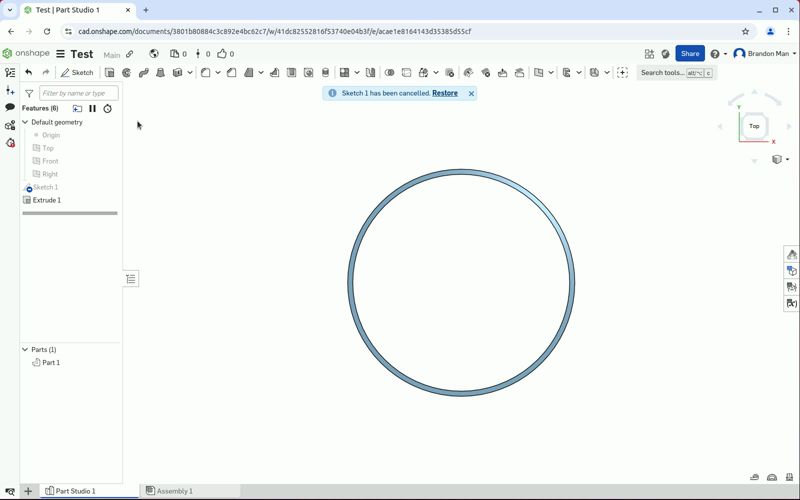
key(shift+h)
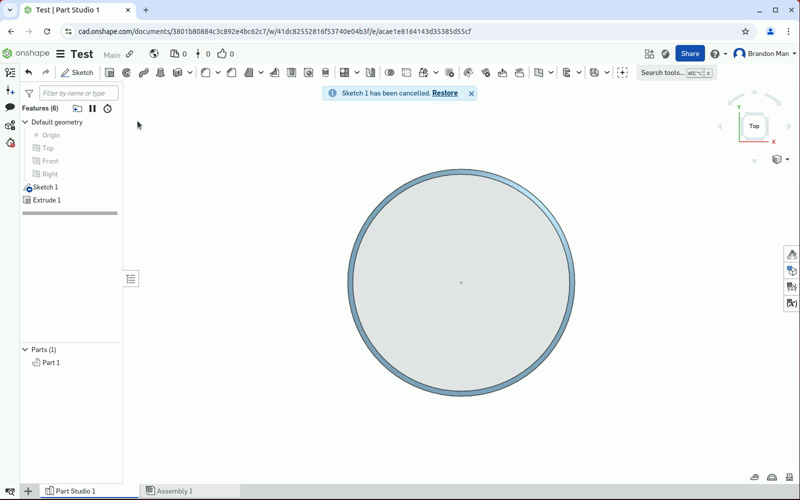
key(shift+h)
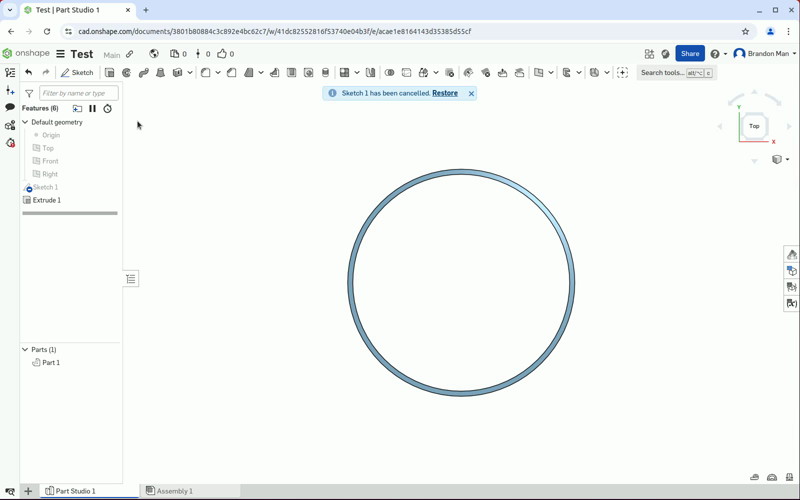
mouse_move(73, 189)
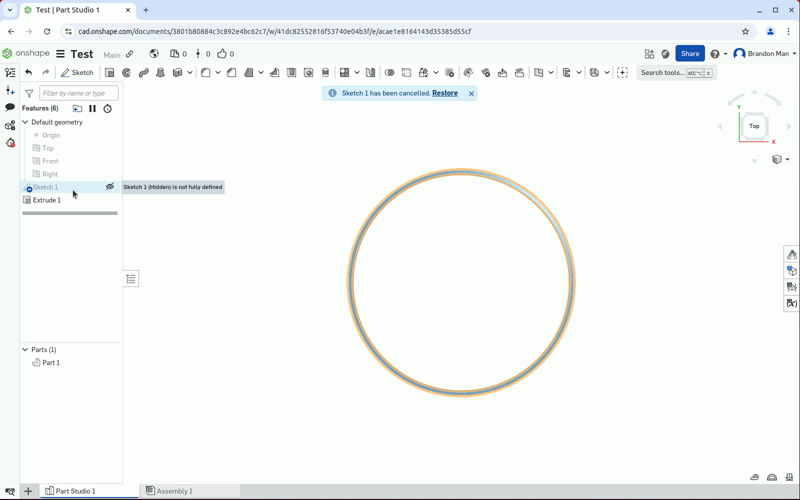
click(73, 189)
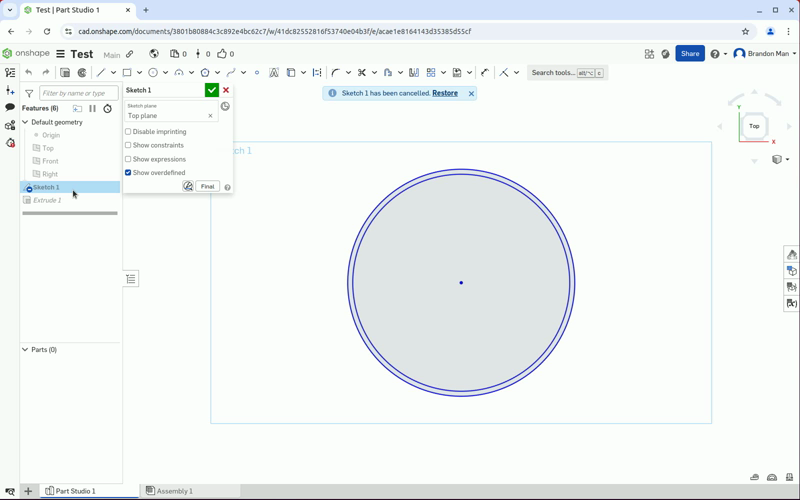
mouse_move(229, 92)
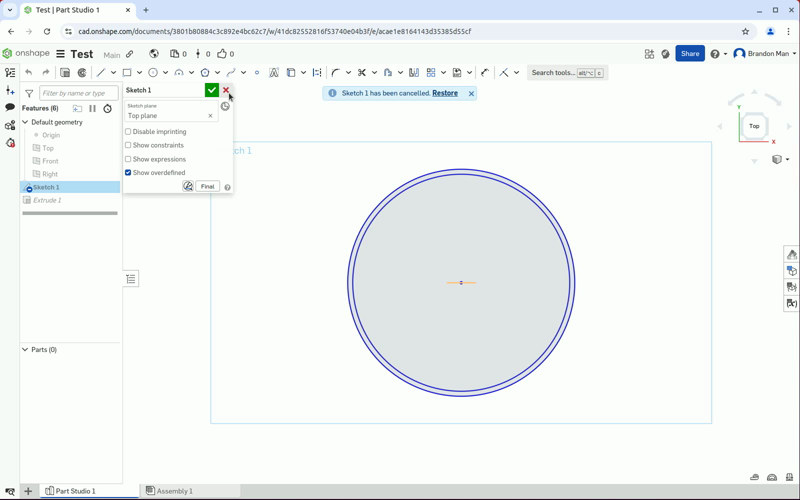
click(229, 92)
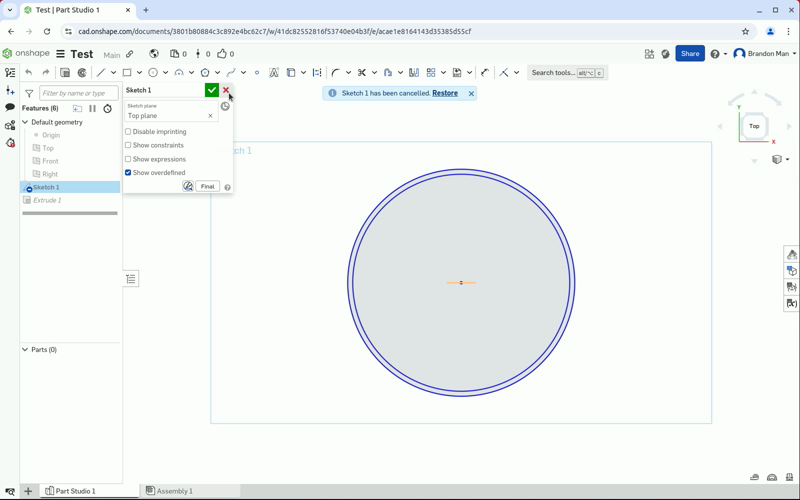
key(shift+s)
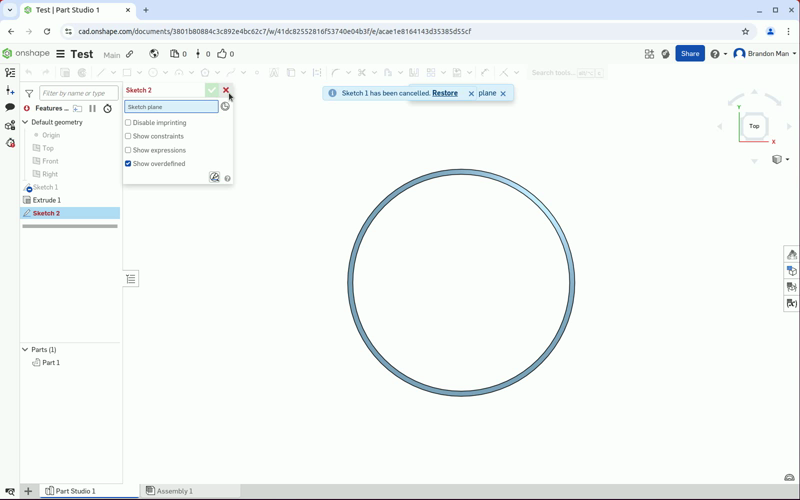
mouse_move(73, 150)
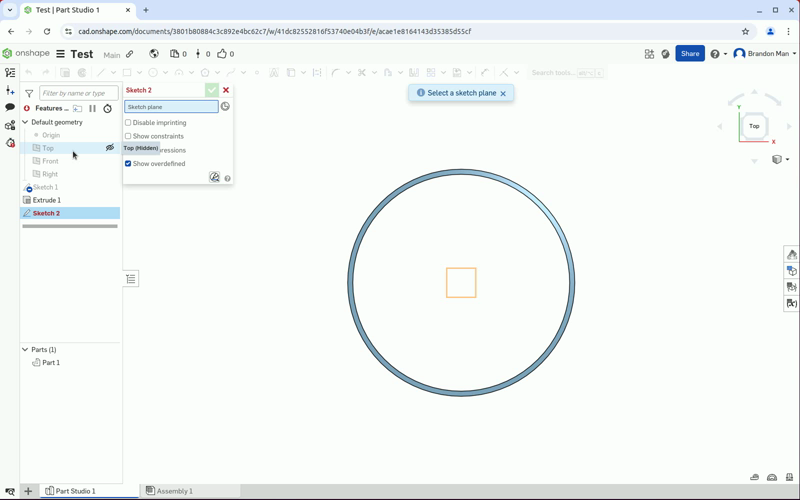
click(73, 150)
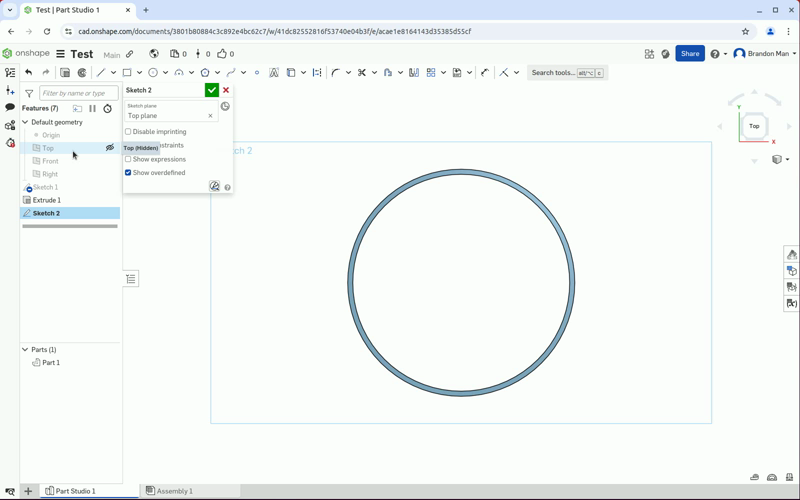
mouse_move(73, 352)
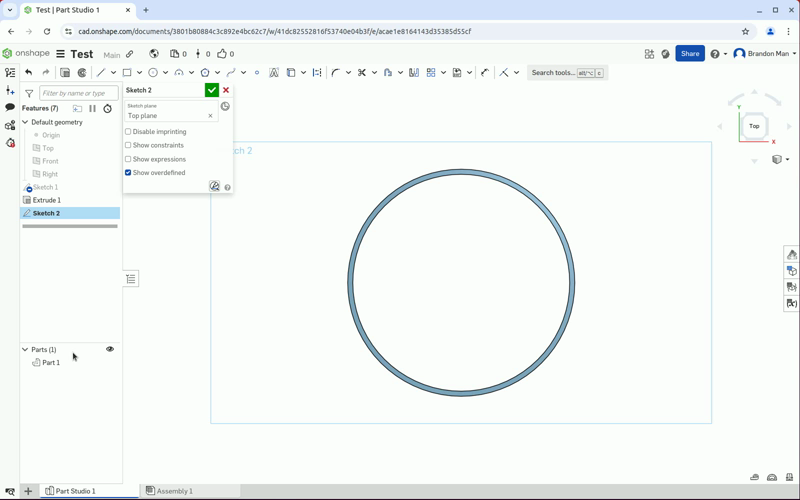
key(y)
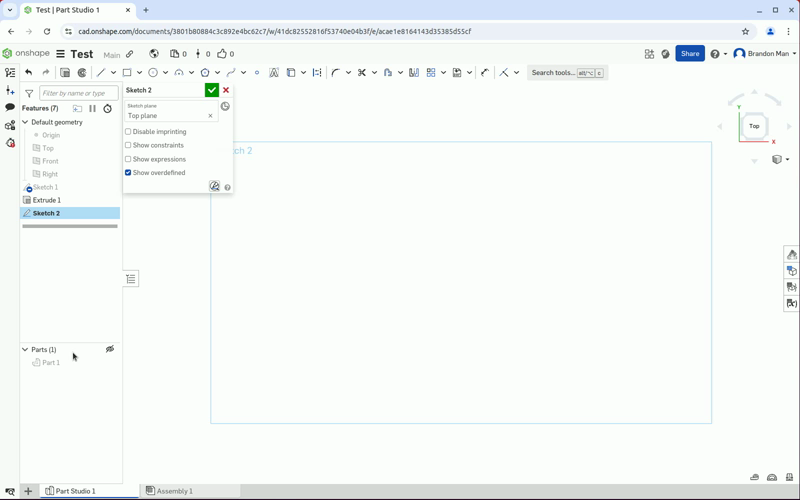
key(a)
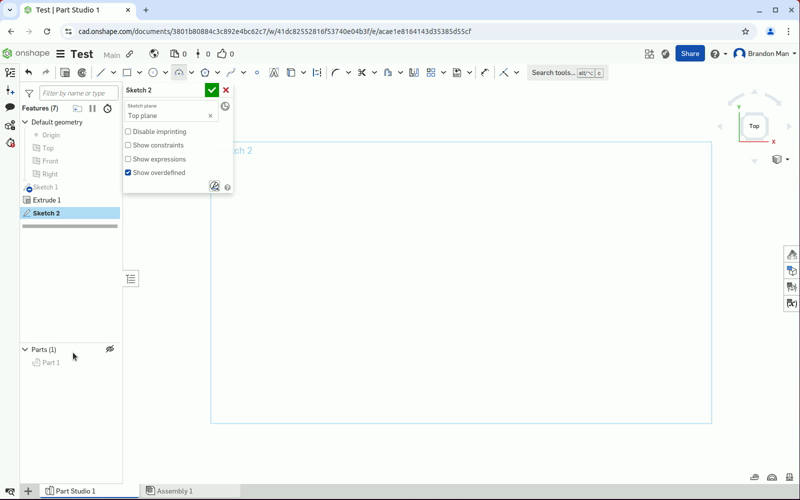
key_down(shift)
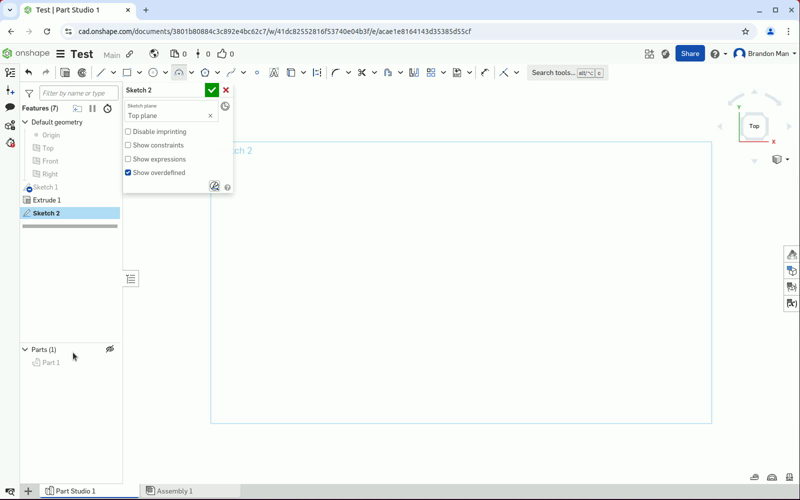
mouse_move(372, 213)
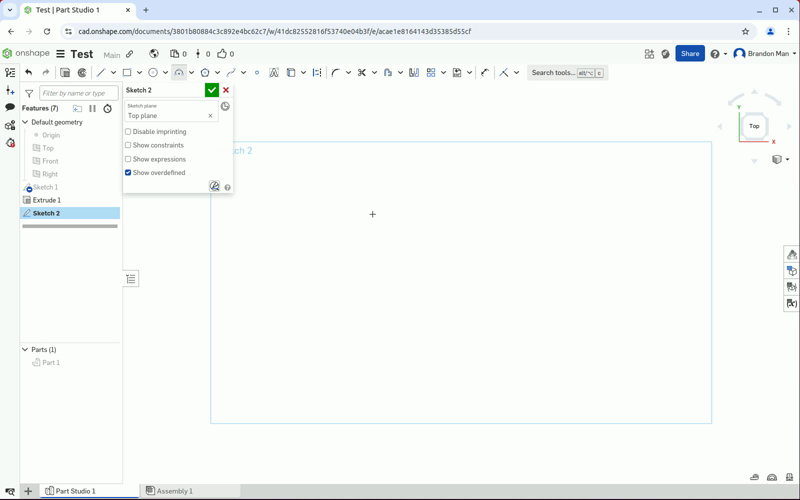
click(372, 213)
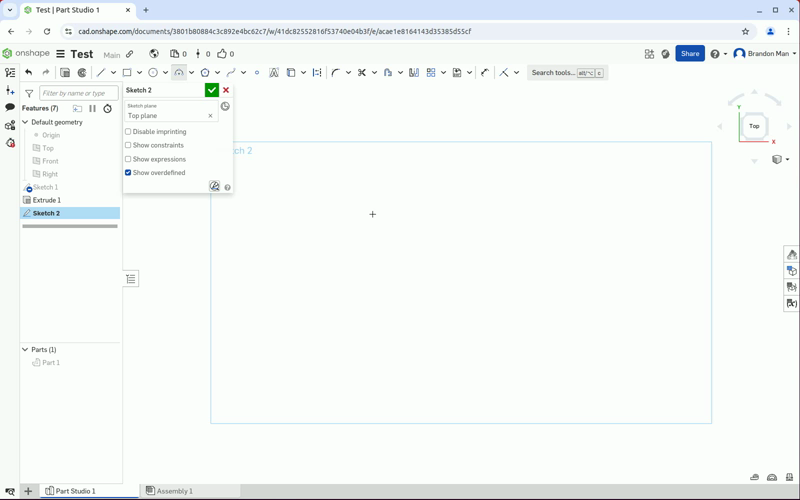
key_up(shift)
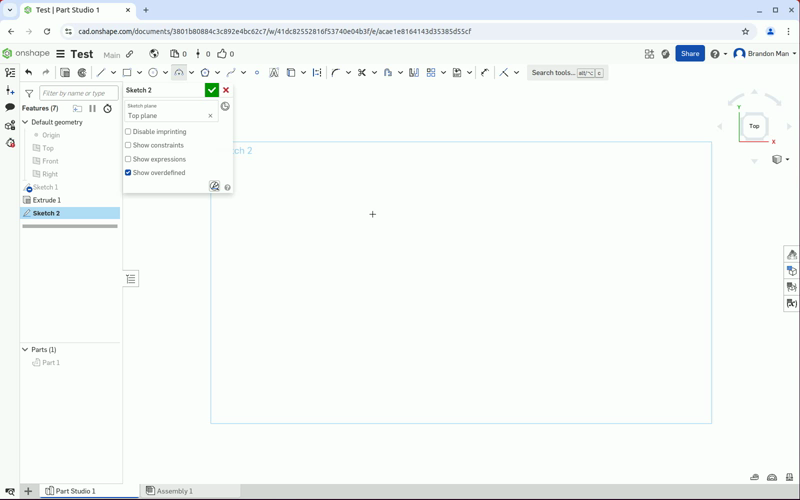
key_down(shift)
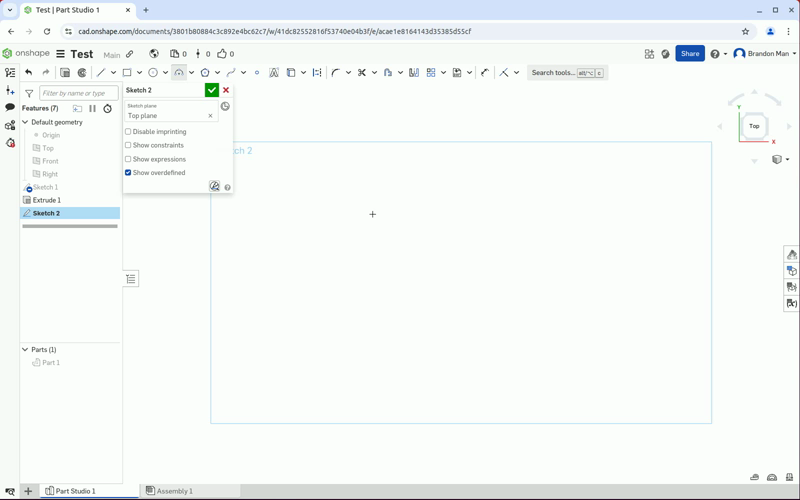
mouse_move(421, 178)
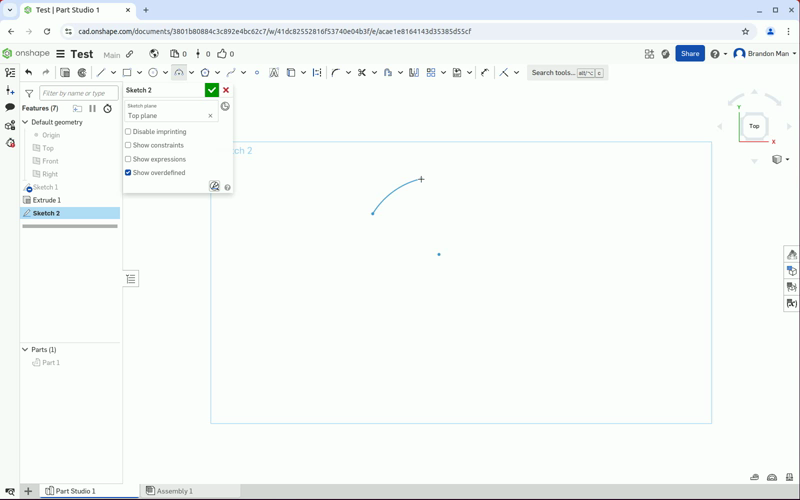
click(421, 178)
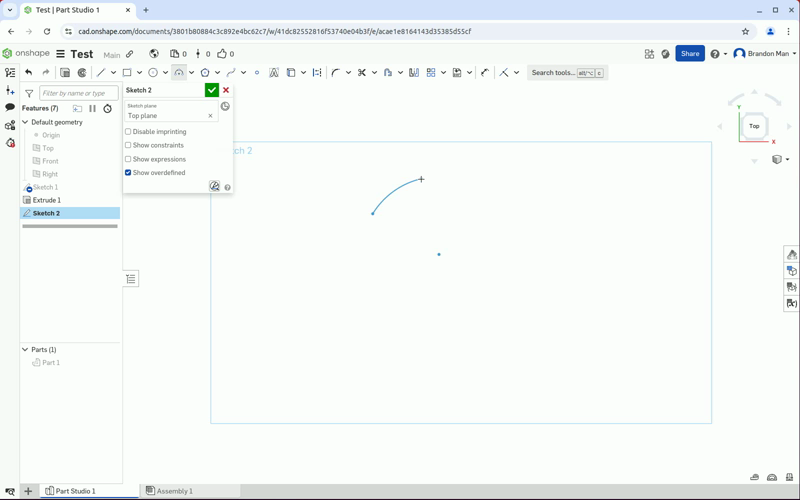
mouse_move(394, 192)
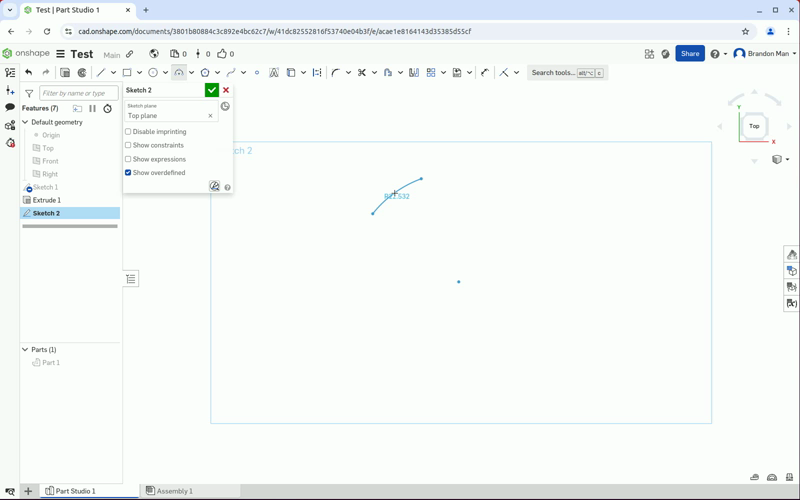
click(394, 192)
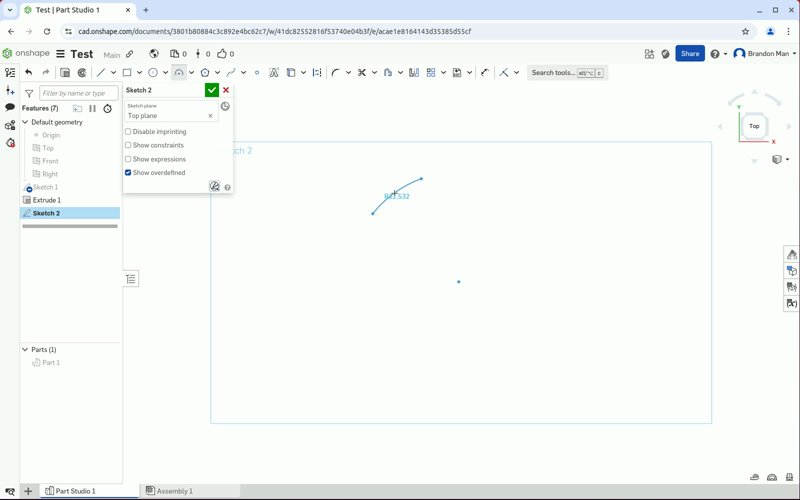
key_up(shift)
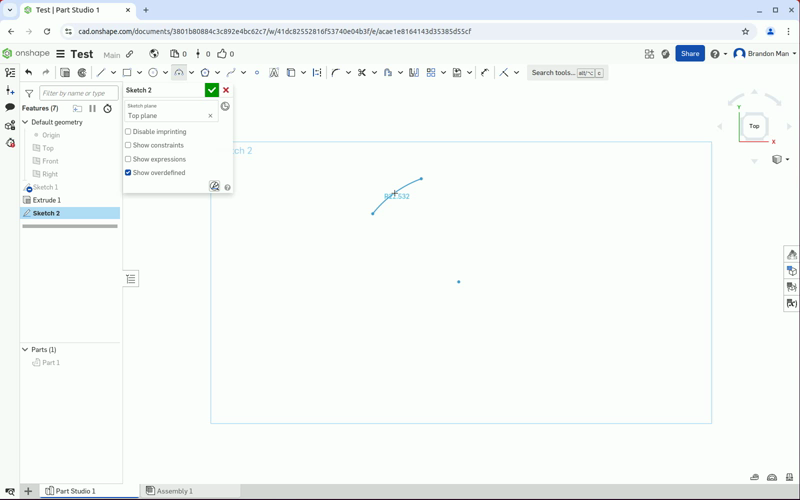
mouse_move(421, 178)
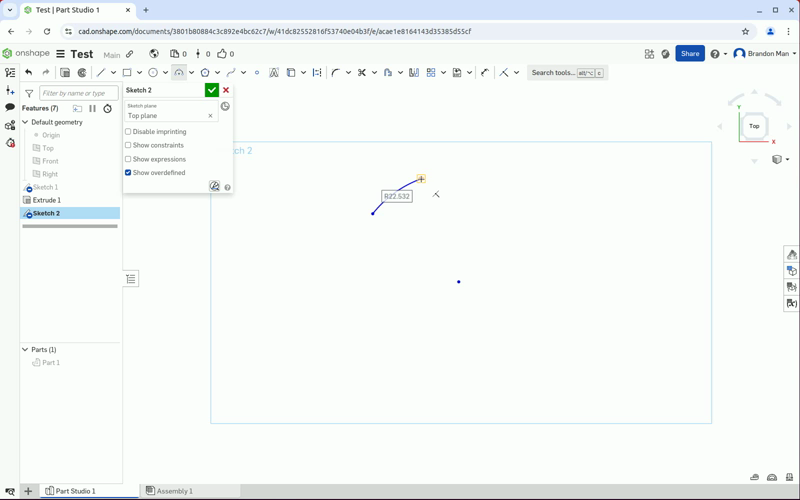
click(421, 178)
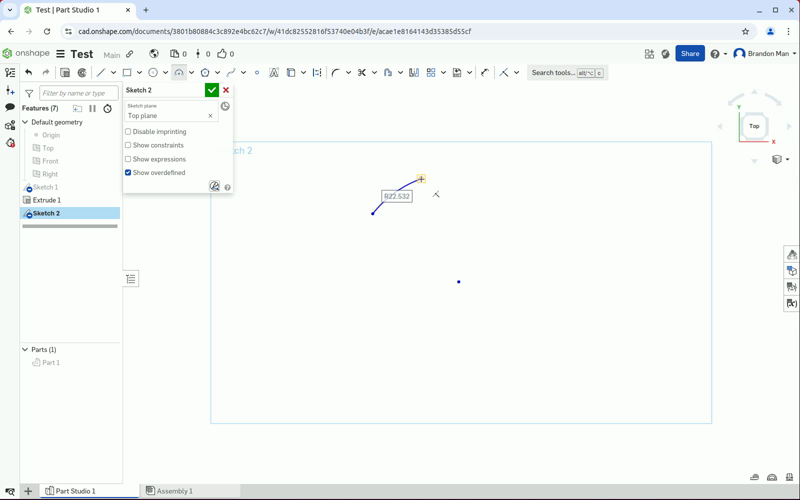
mouse_move(372, 213)
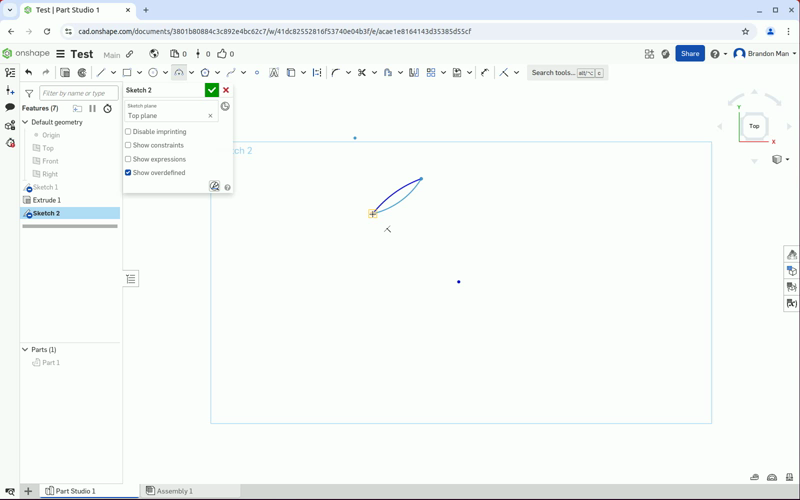
click(372, 213)
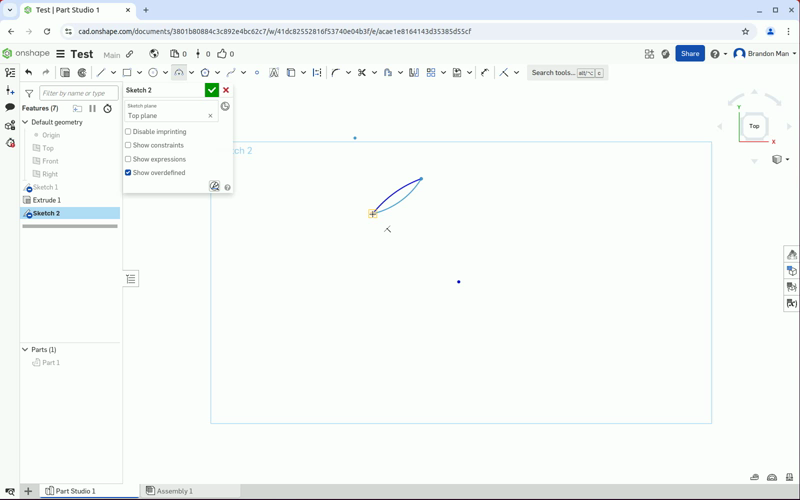
key_down(shift)
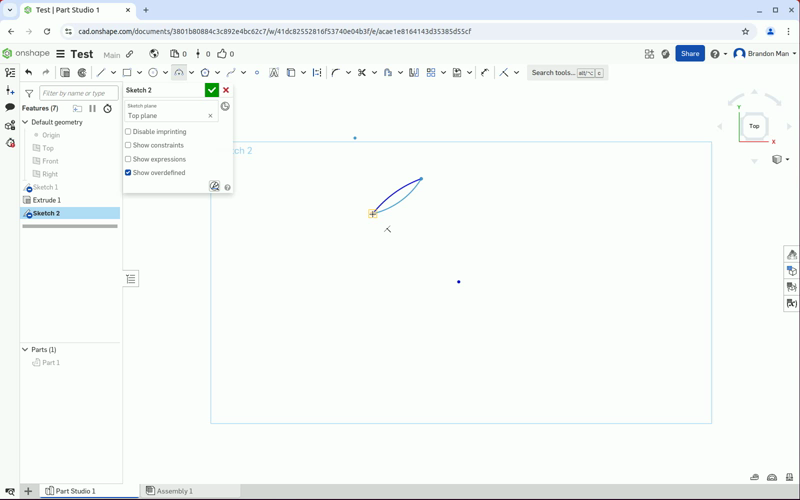
mouse_move(386, 181)
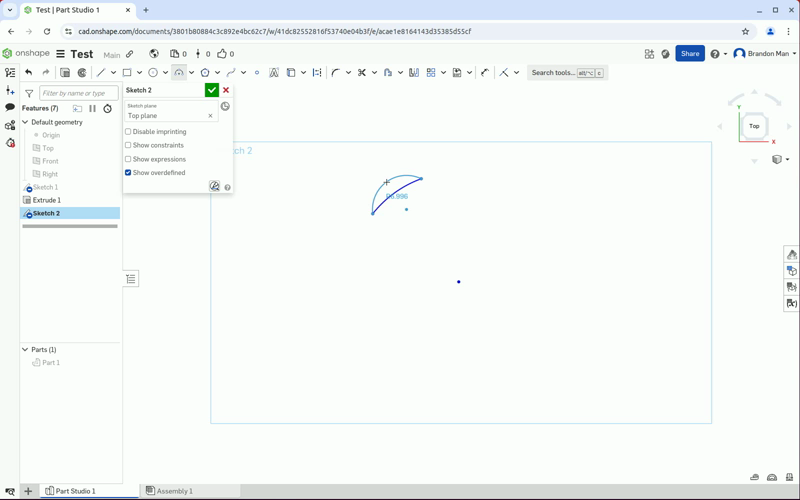
click(386, 181)
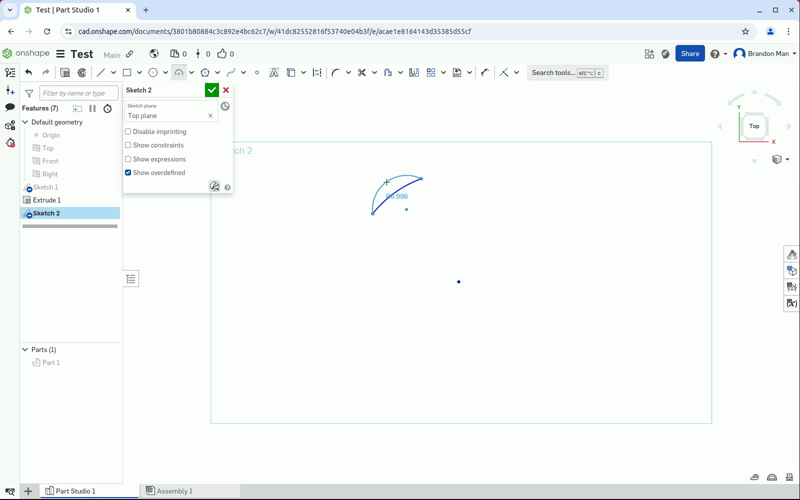
key_up(shift)
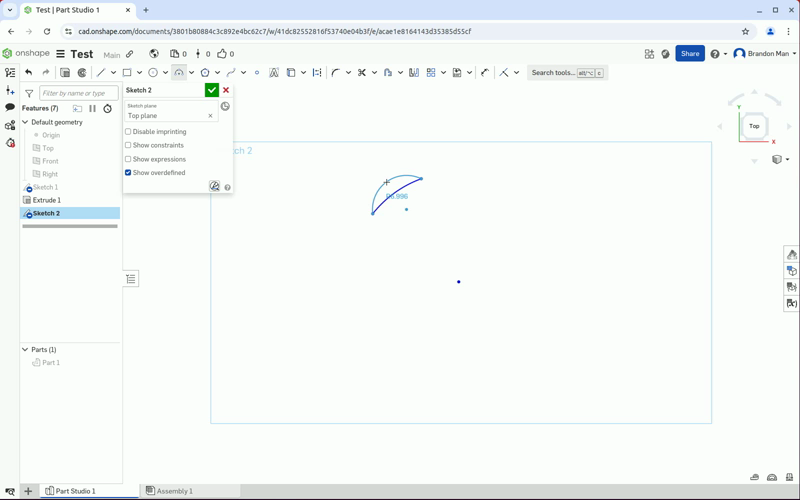
key(esc)
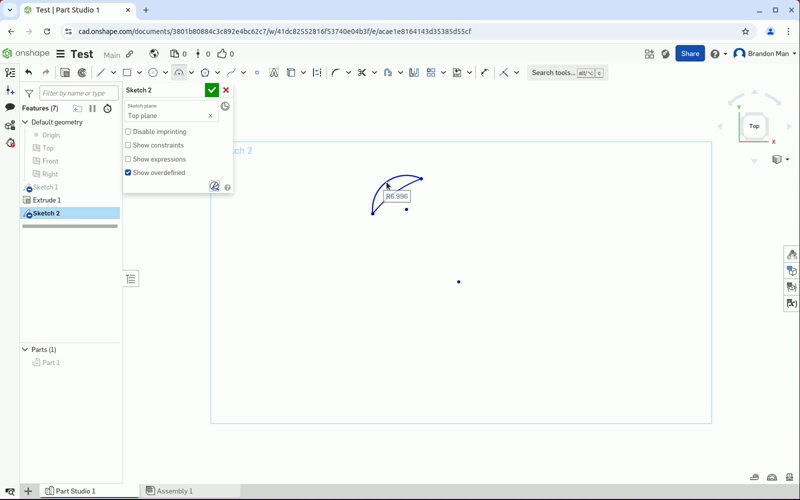
mouse_move(411, 178)
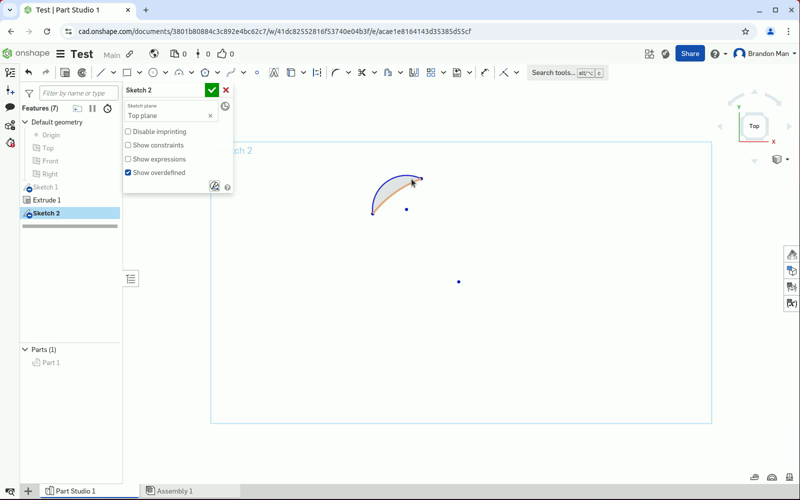
scroll(6)
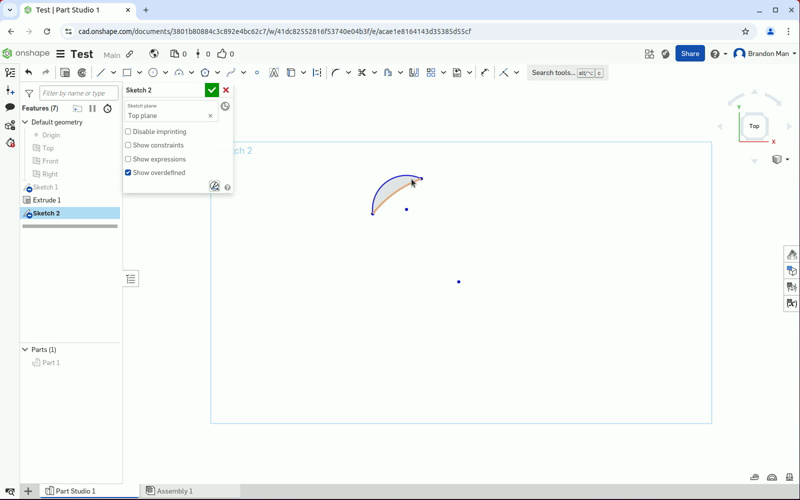
scroll(6)
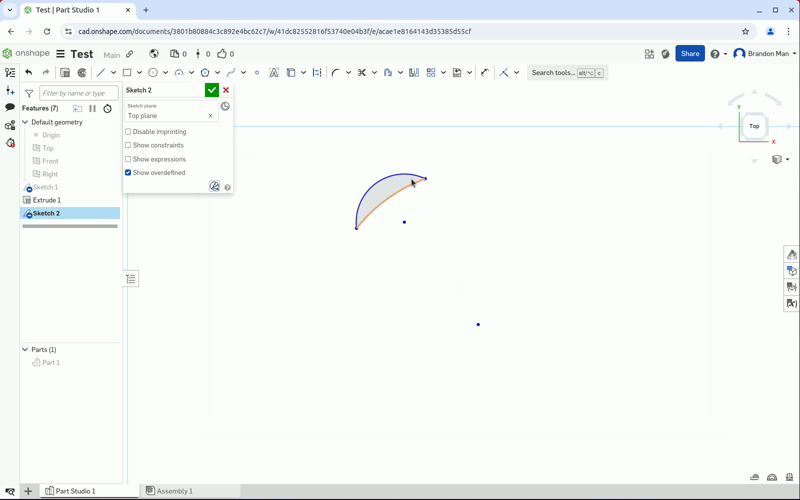
scroll(6)
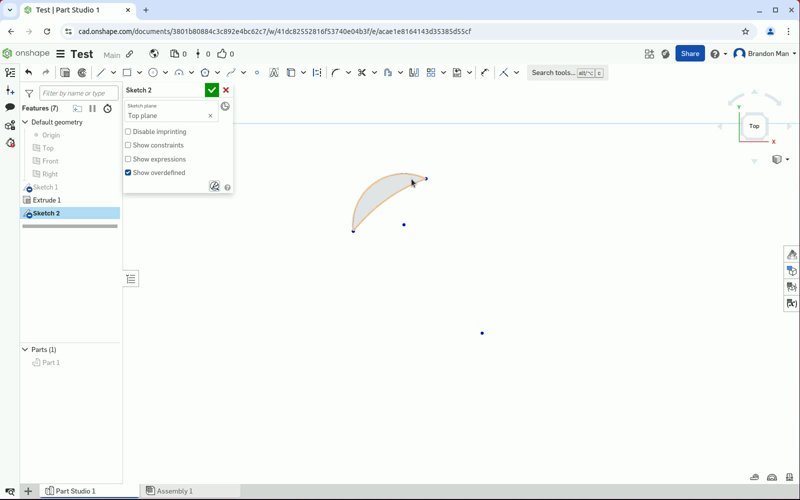
scroll(6)
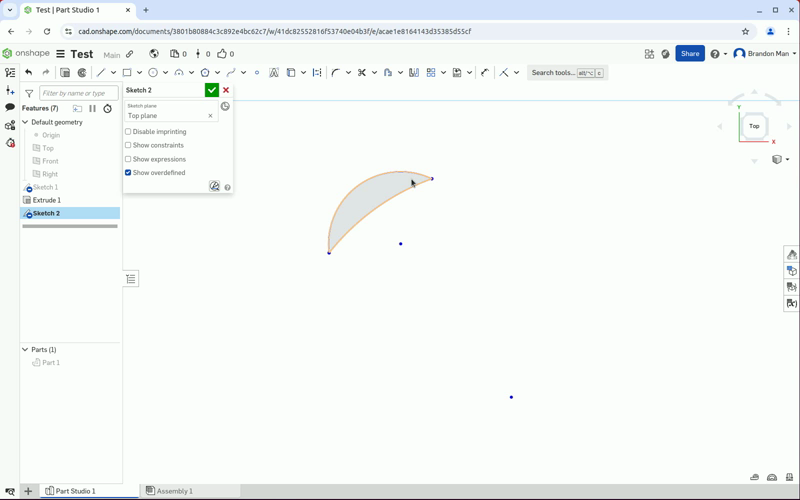
scroll(6)
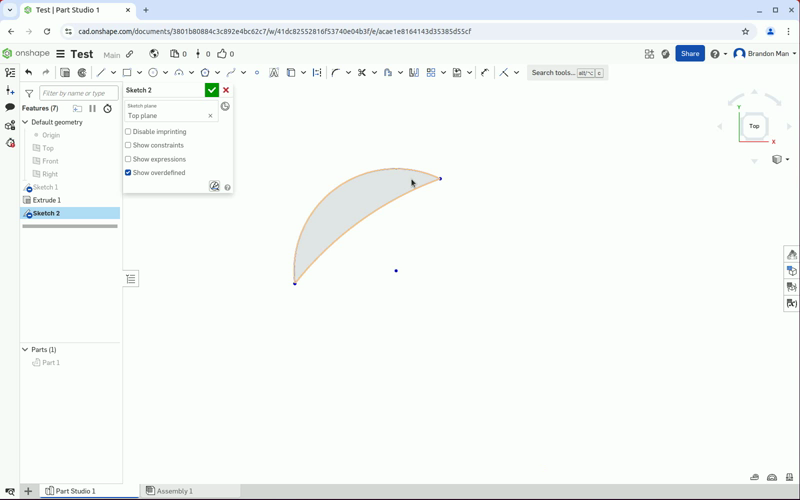
scroll(6)
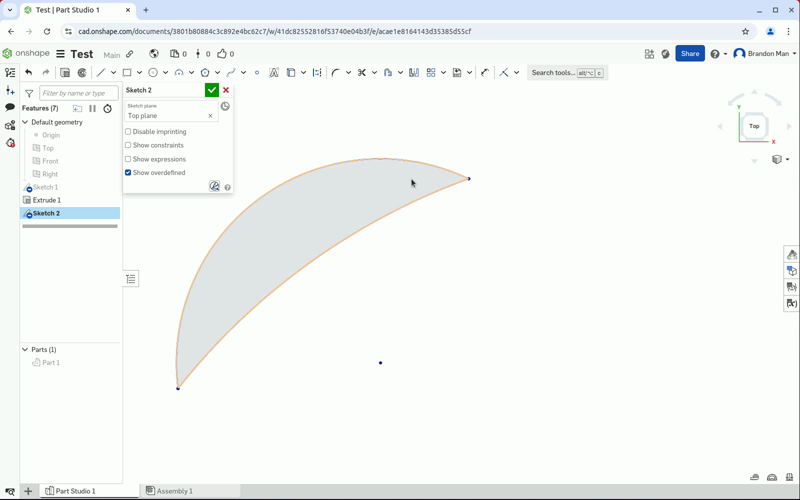
scroll(6)
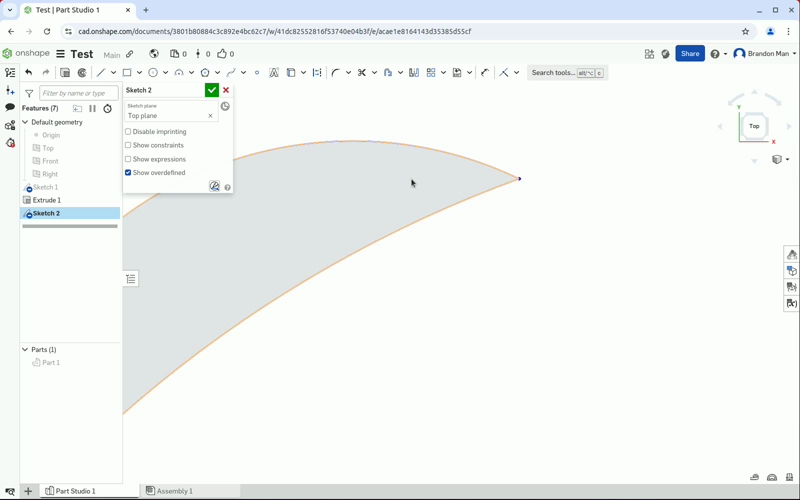
click(411, 178)
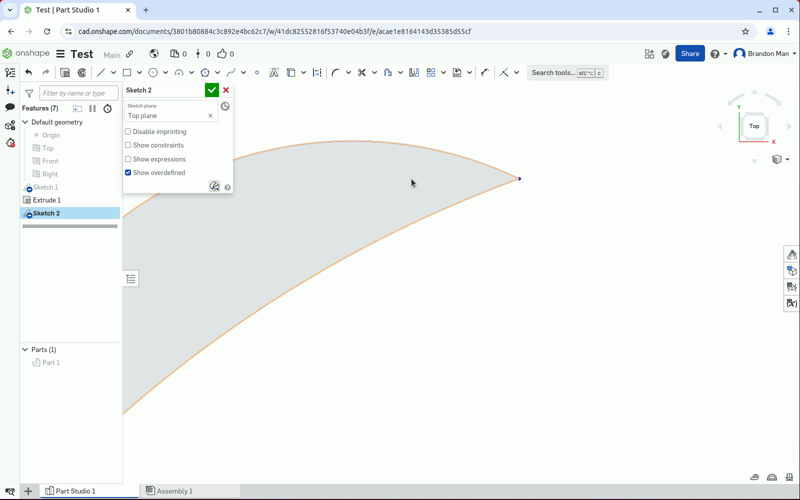
scroll(-6)
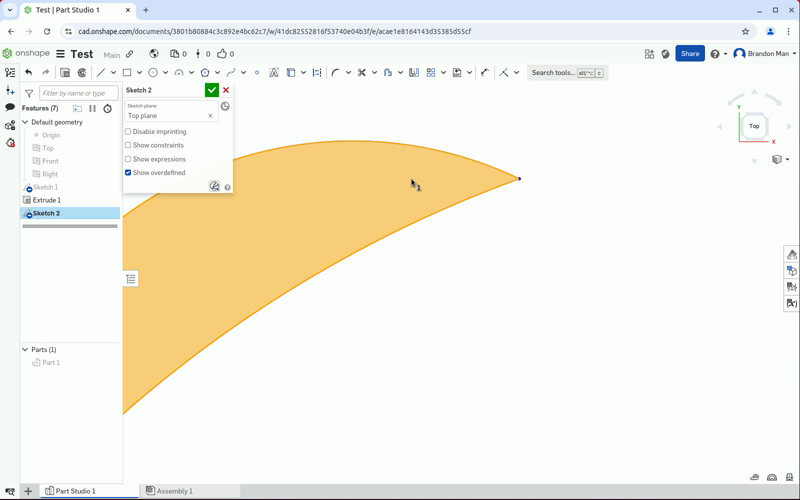
scroll(-6)
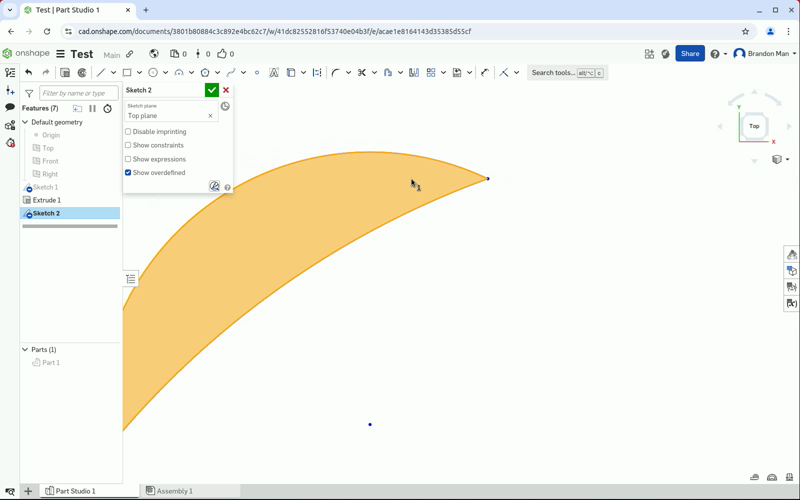
scroll(-6)
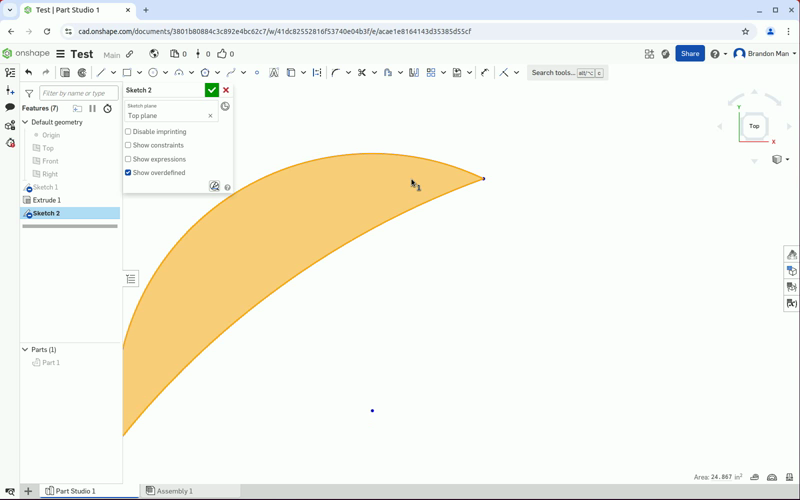
scroll(-6)
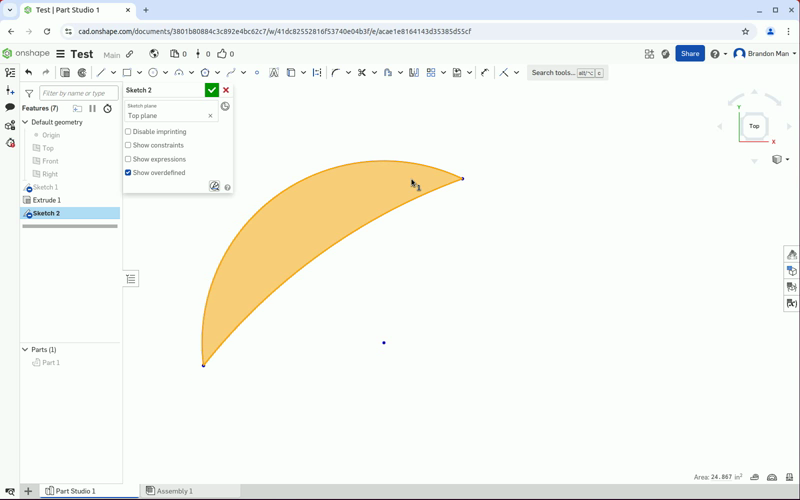
scroll(-6)
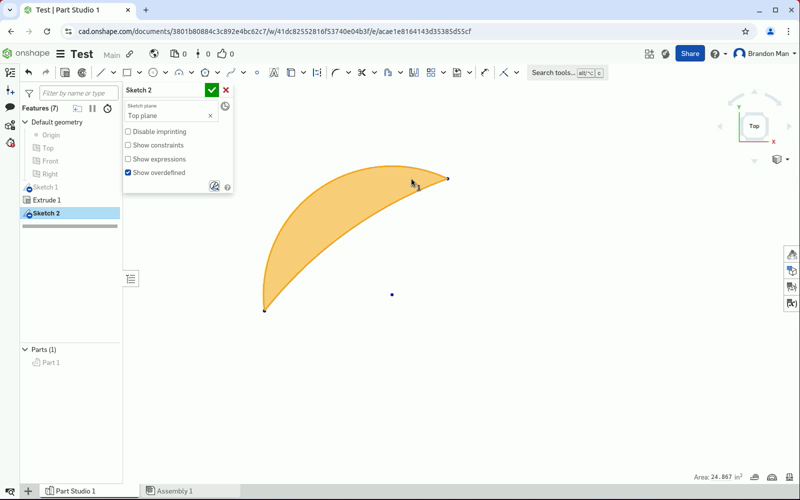
scroll(-6)
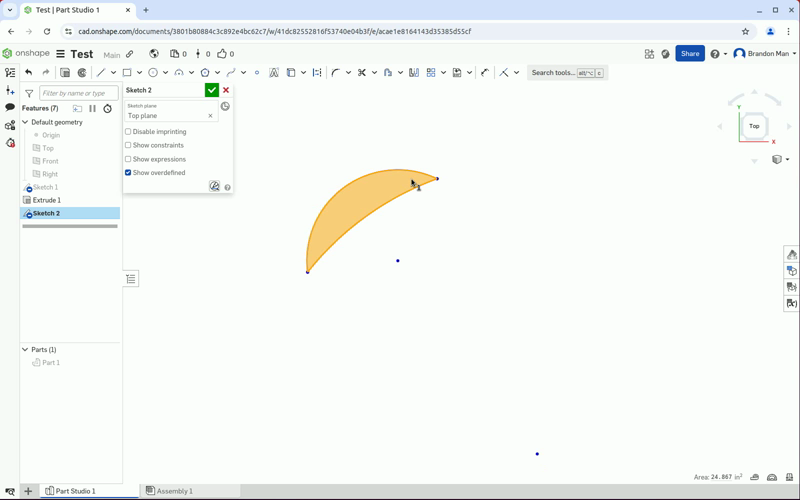
scroll(-6)
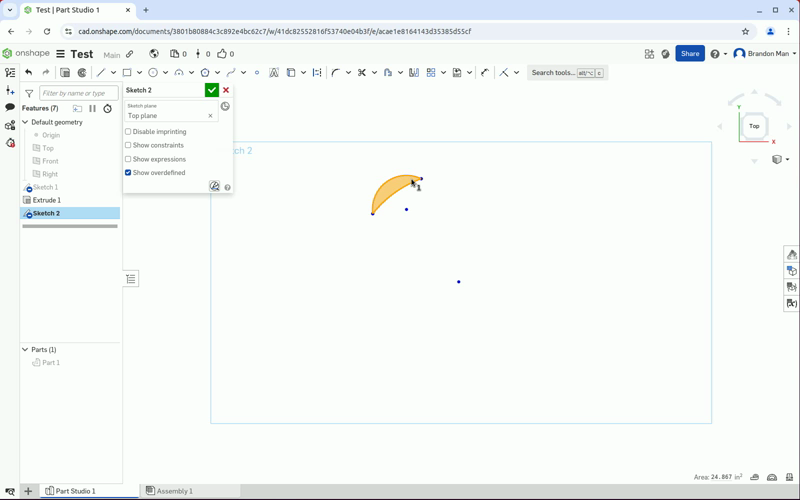
mouse_move(73, 352)
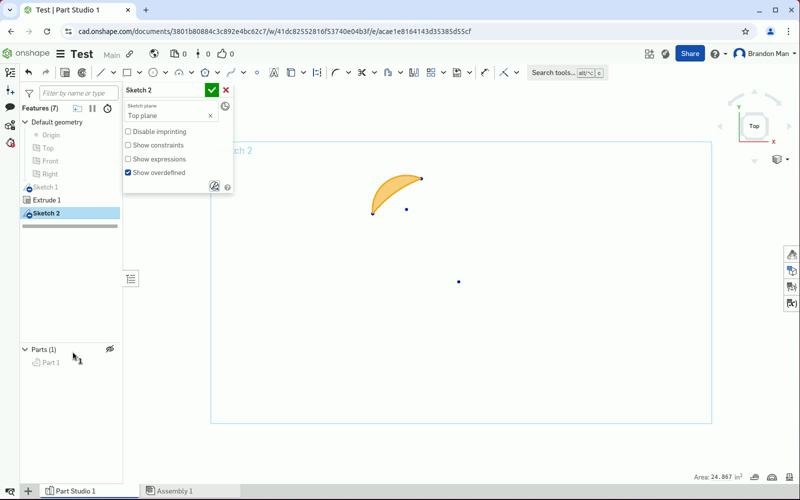
key(shift+y)
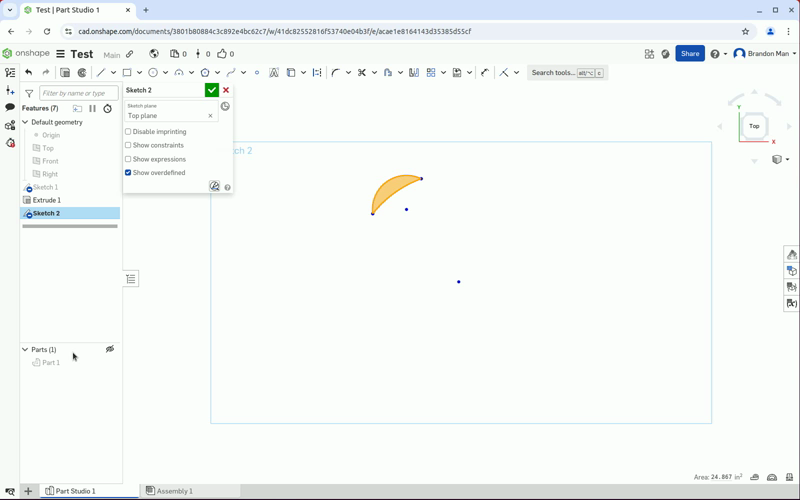
key(shift+e)
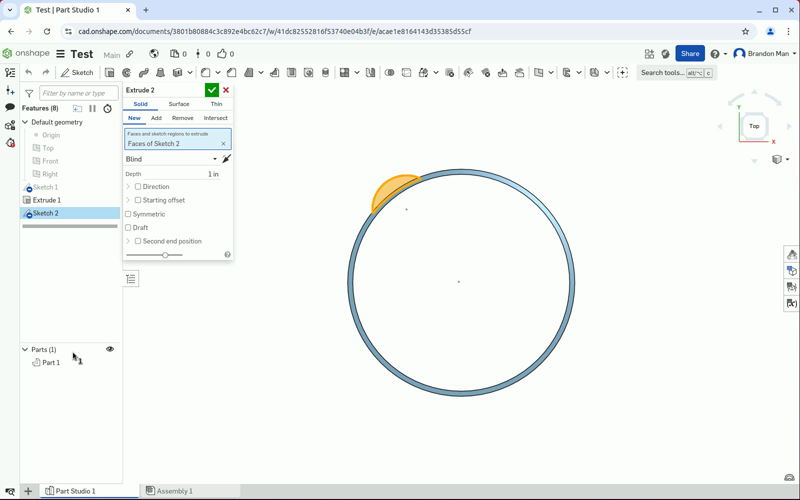
mouse_move(143, 106)
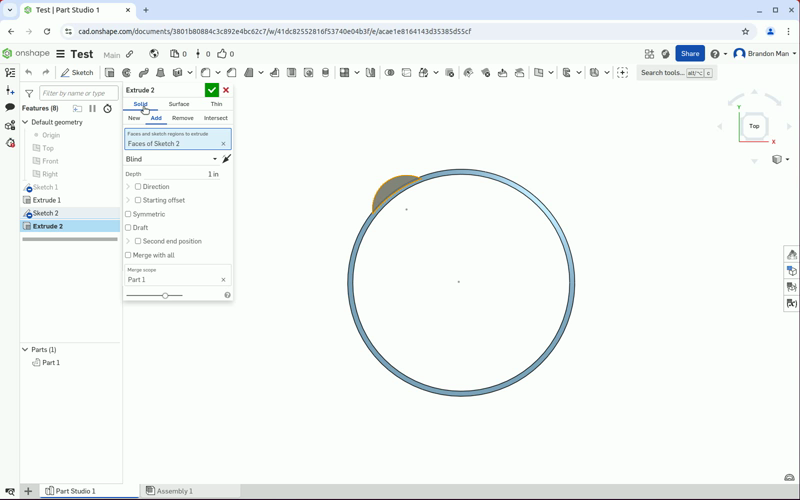
click(143, 106)
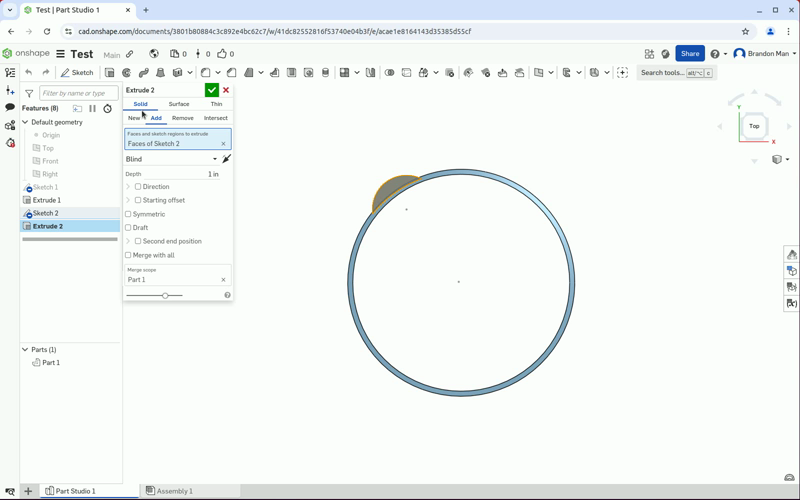
mouse_move(137, 120)
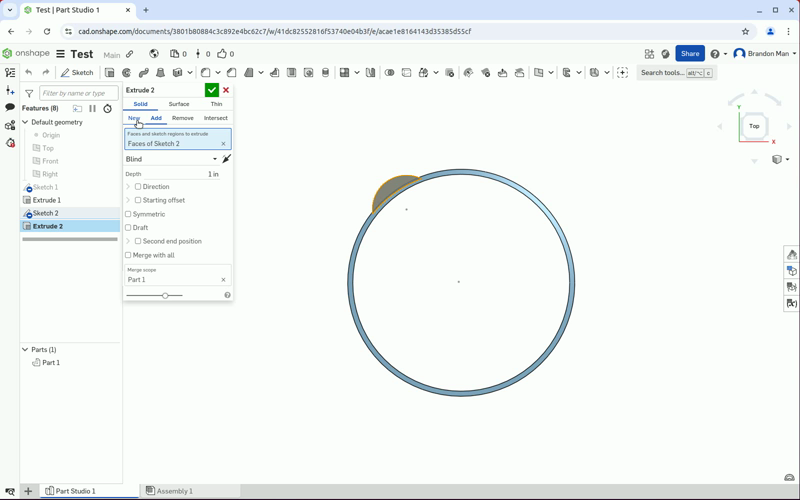
click(137, 120)
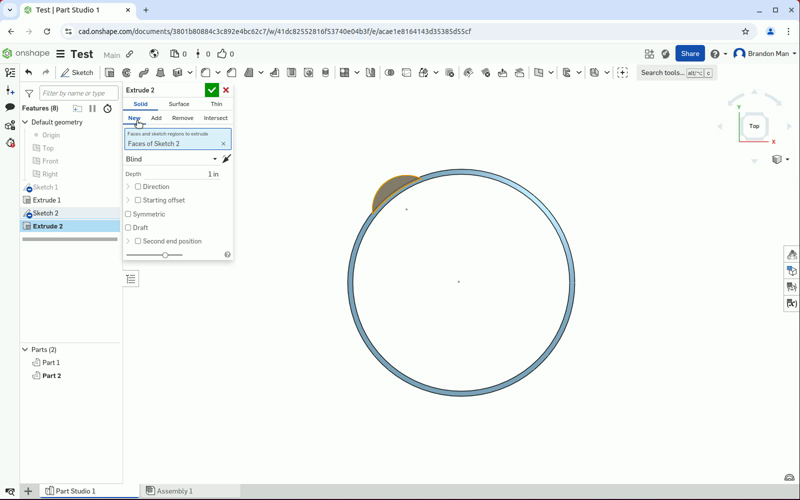
key(tab, 4)
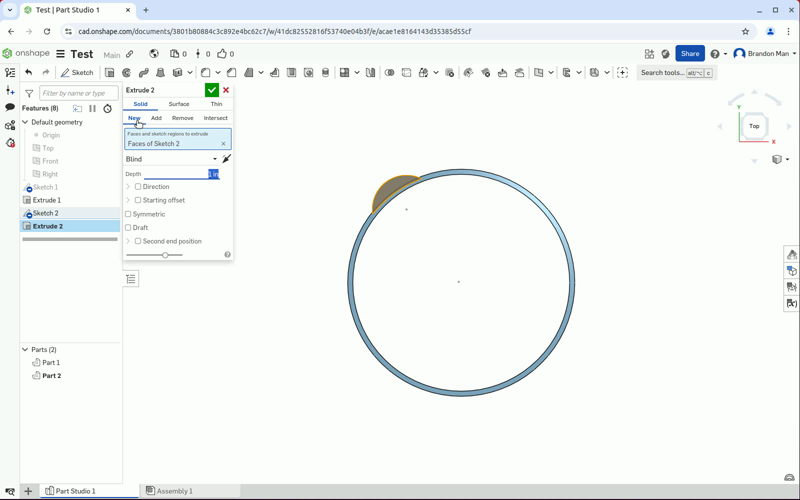
text(0.241)
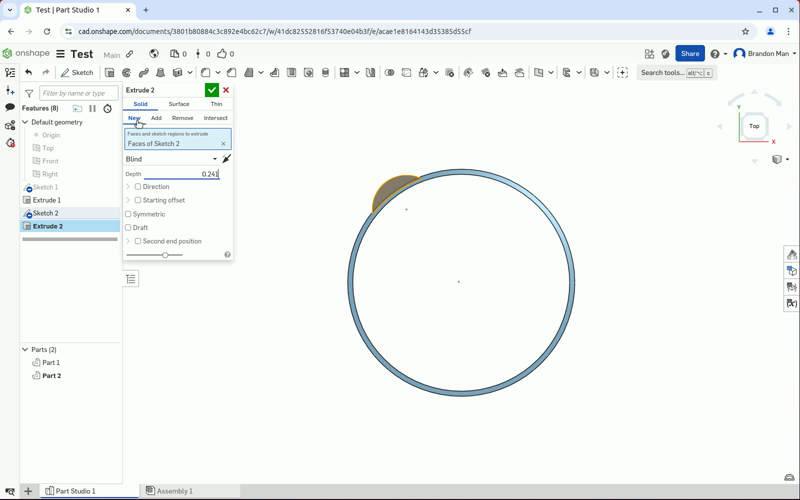
key(enter)
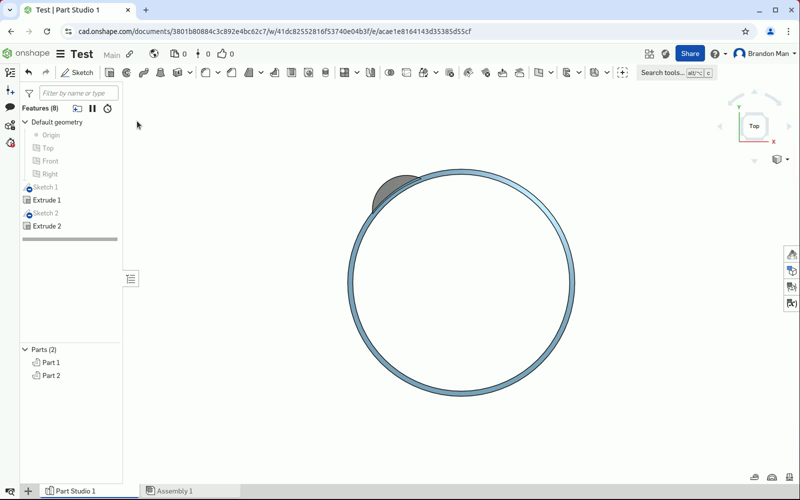
key(shift+h)
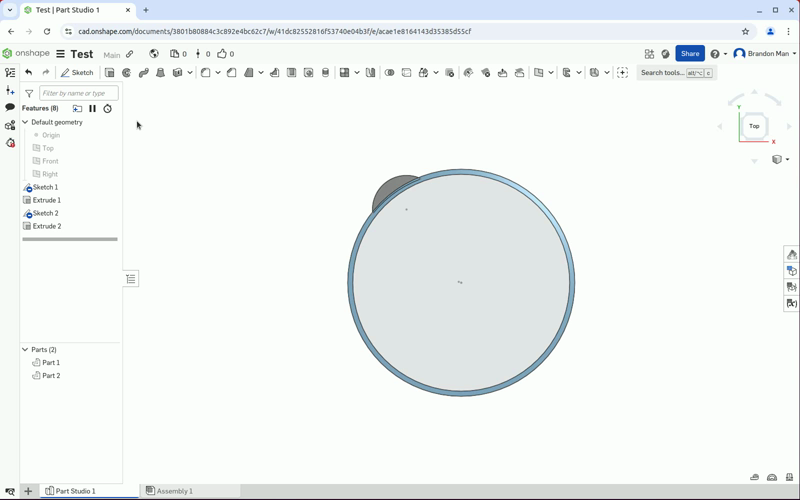
key(shift+h)
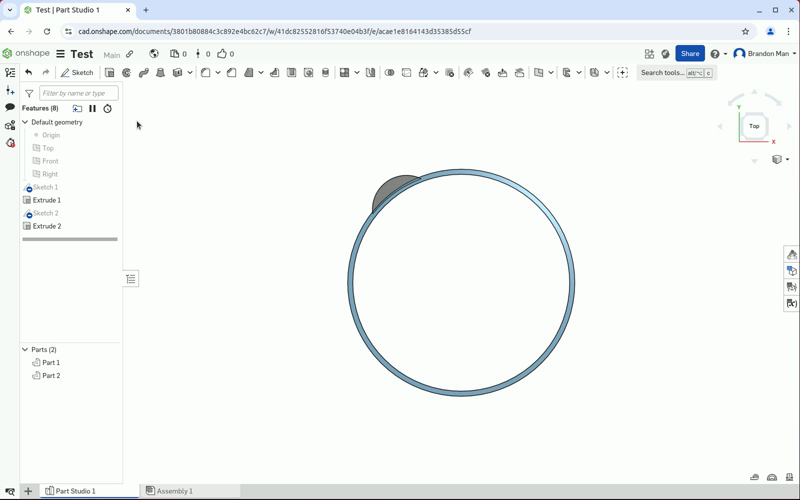
mouse_move(73, 189)
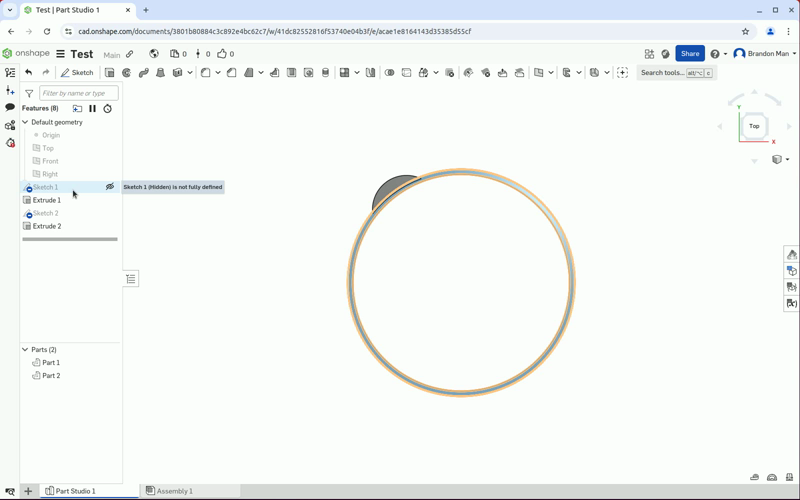
click(73, 189)
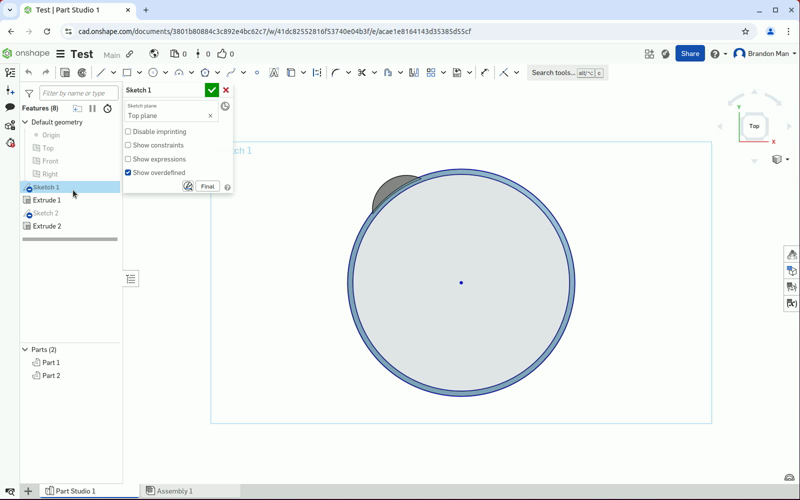
mouse_move(229, 92)
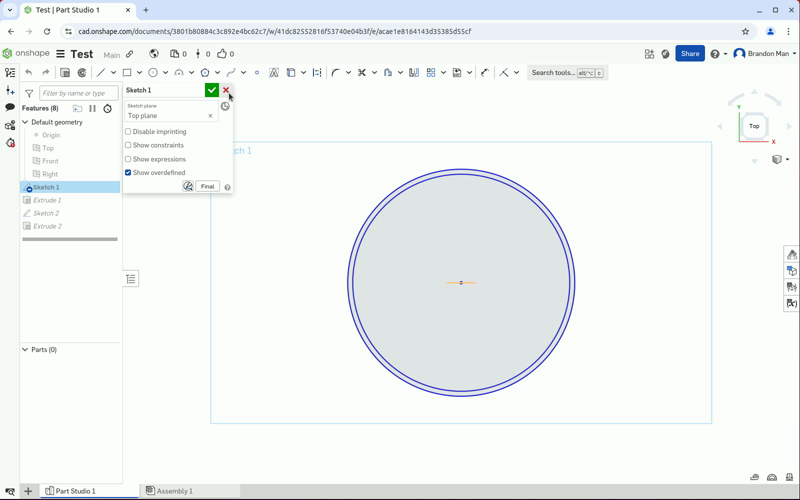
click(229, 92)
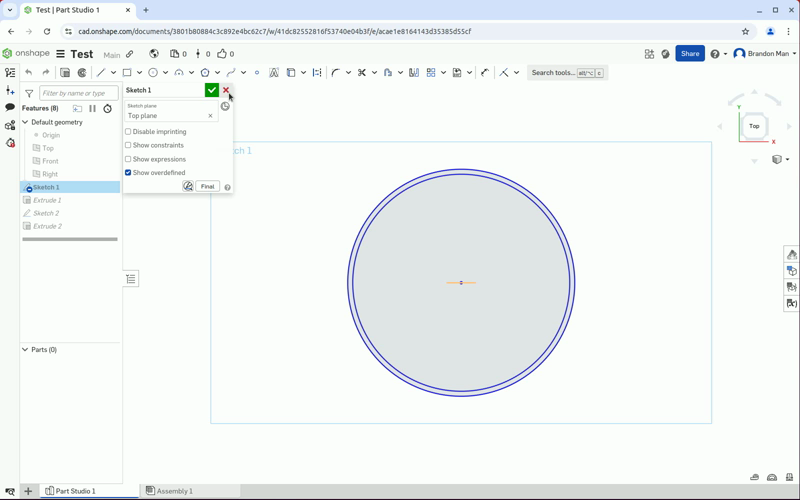
key(shift+s)
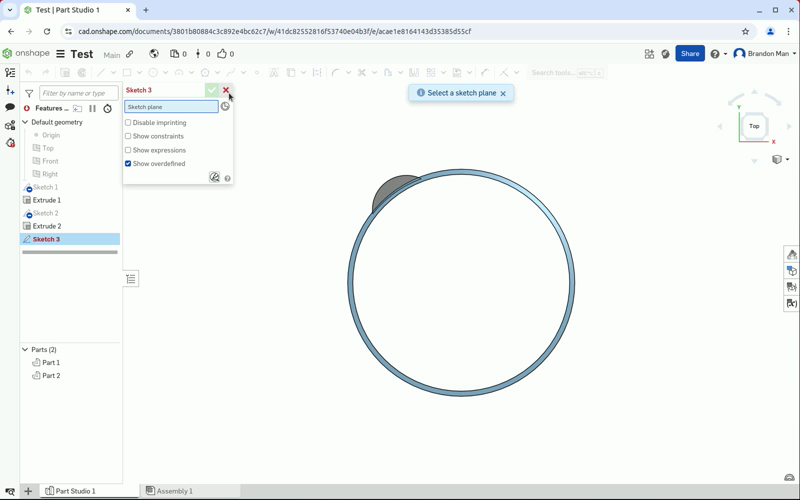
mouse_move(73, 150)
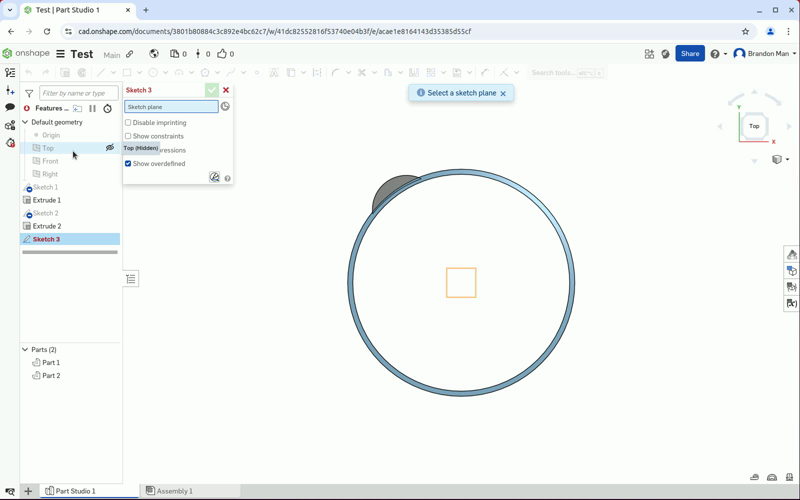
click(73, 150)
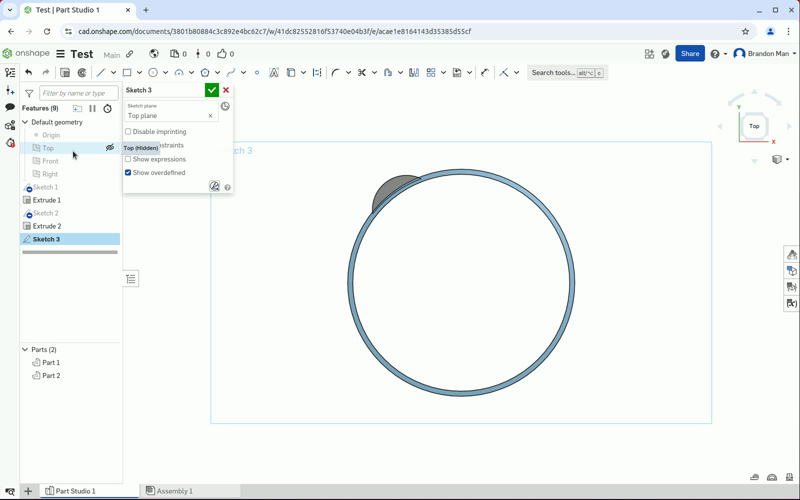
mouse_move(73, 352)
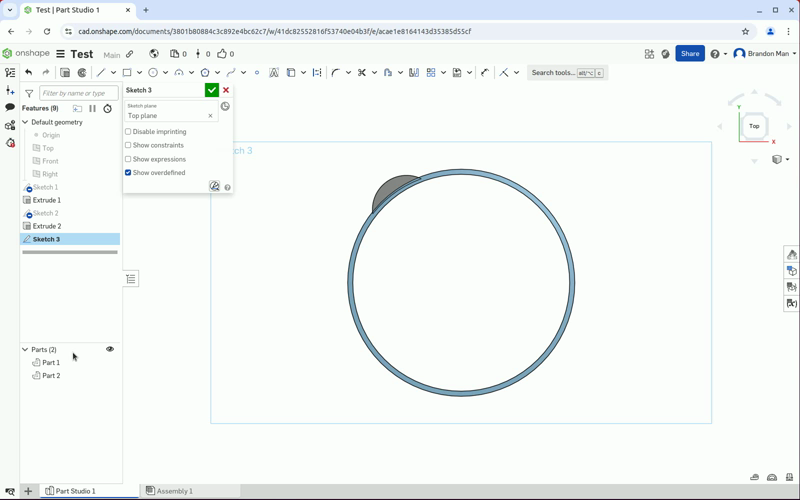
key(y)
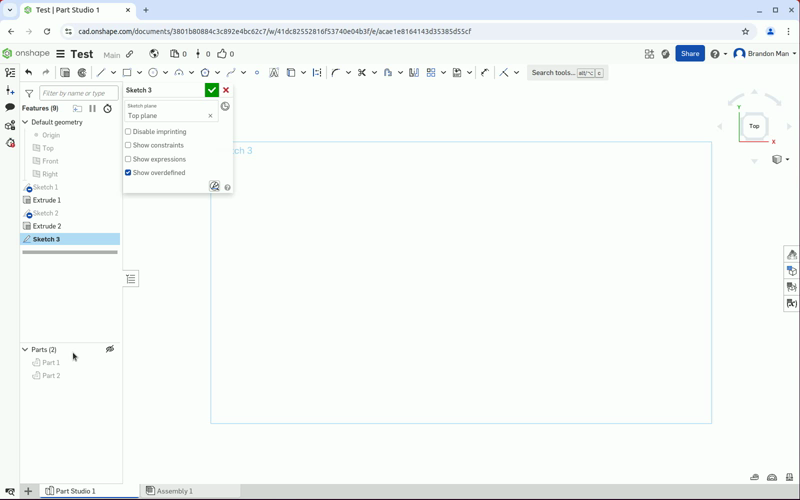
key(a)
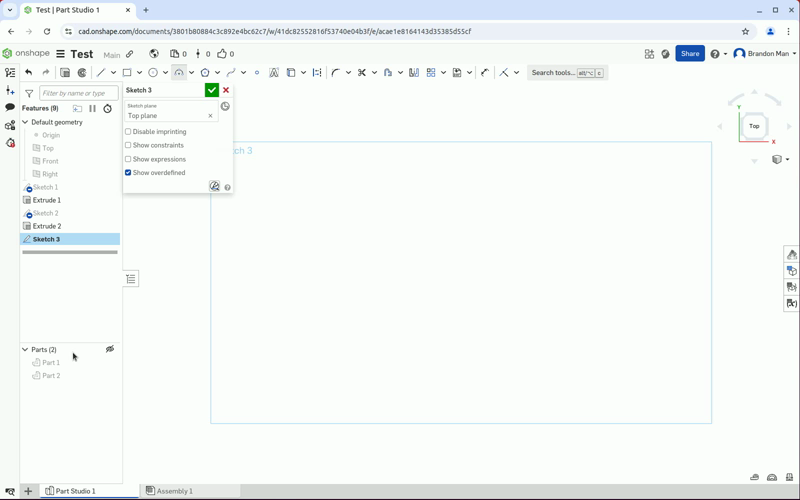
key_down(shift)
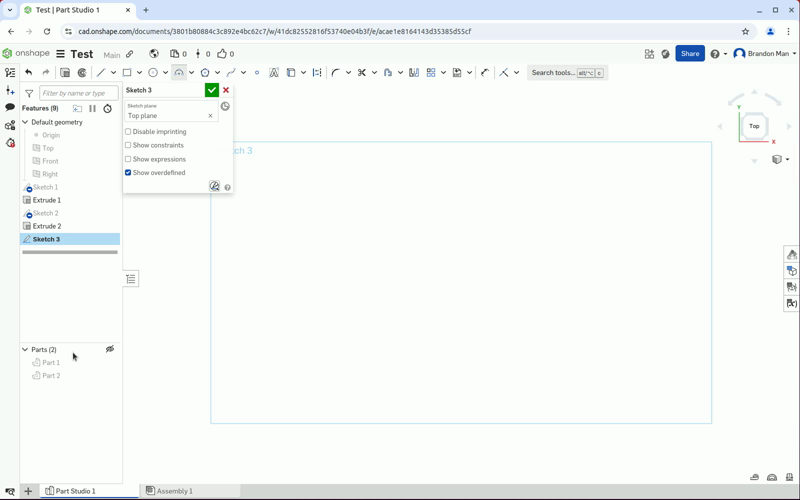
mouse_move(529, 372)
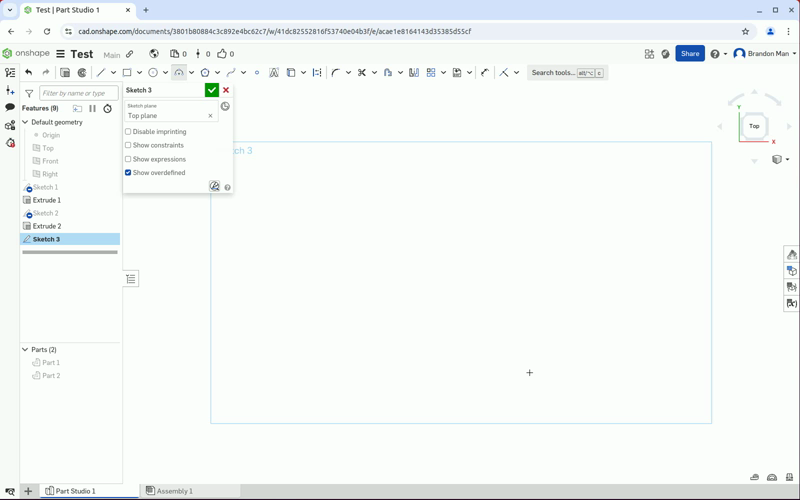
click(529, 372)
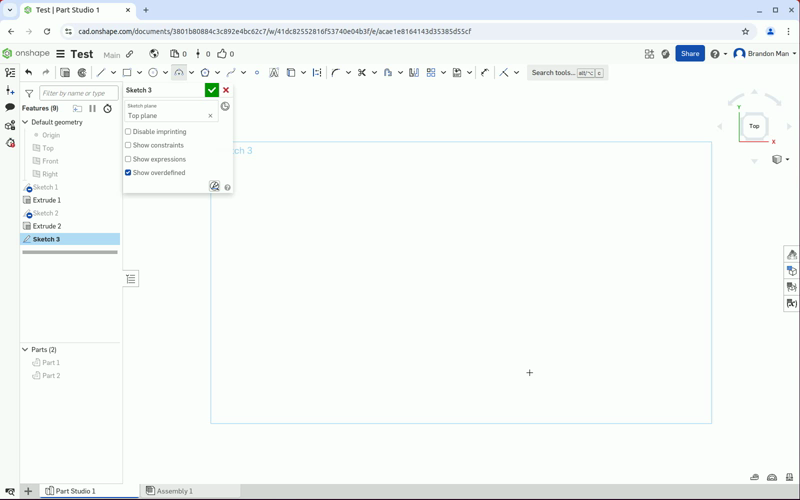
key_up(shift)
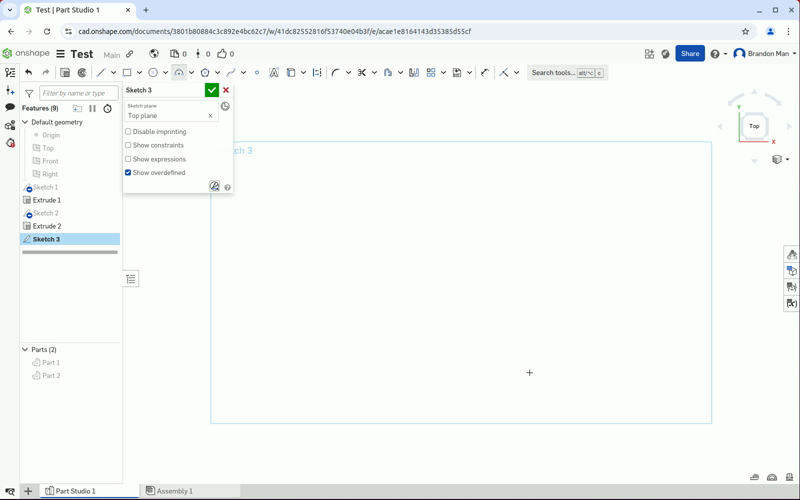
key_down(shift)
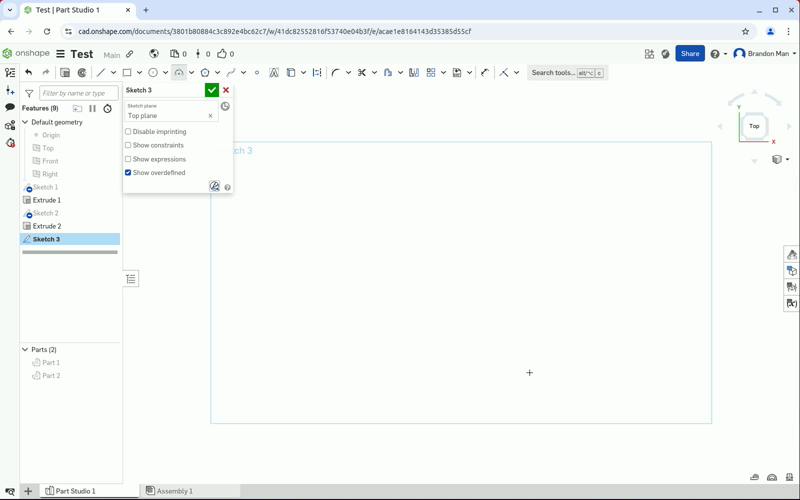
mouse_move(565, 323)
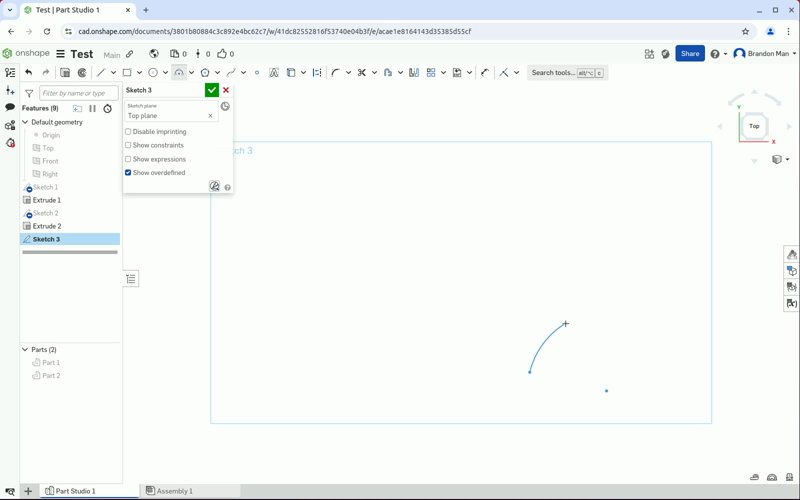
click(565, 323)
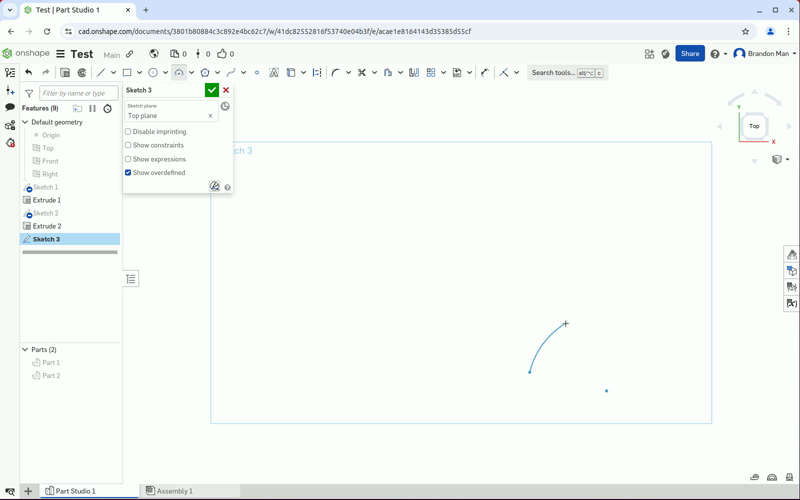
mouse_move(562, 358)
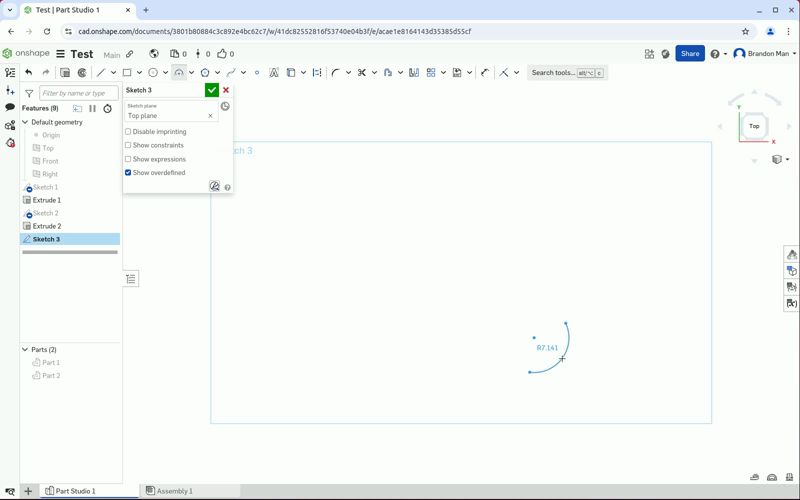
click(562, 358)
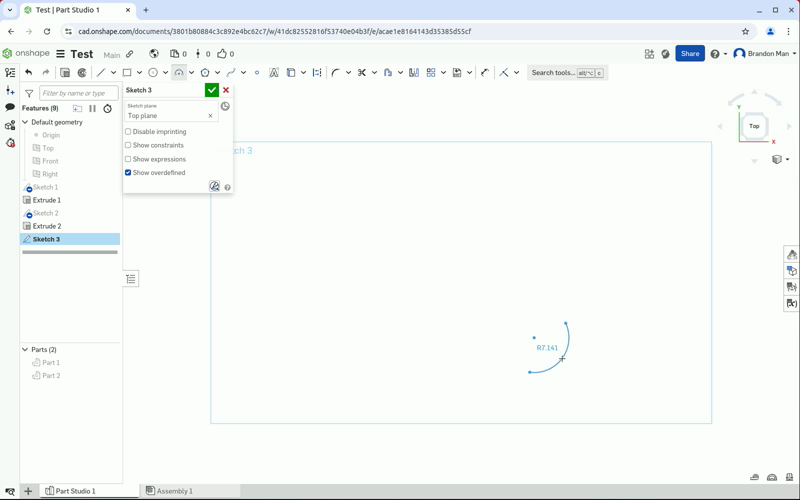
key_up(shift)
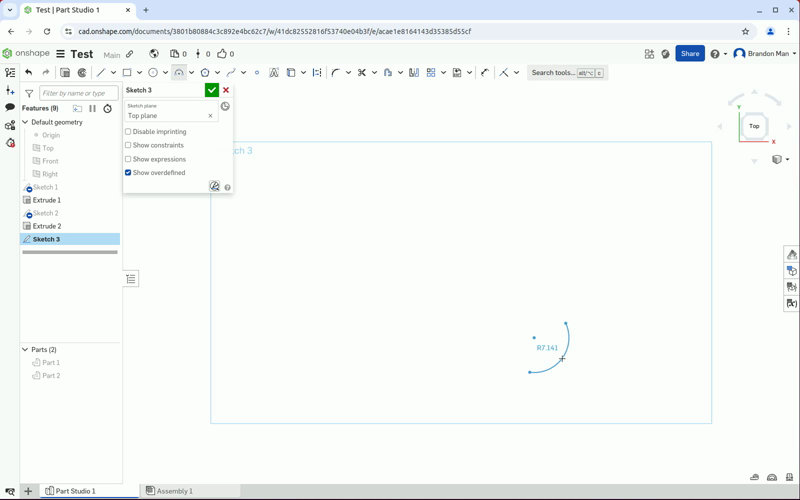
mouse_move(565, 323)
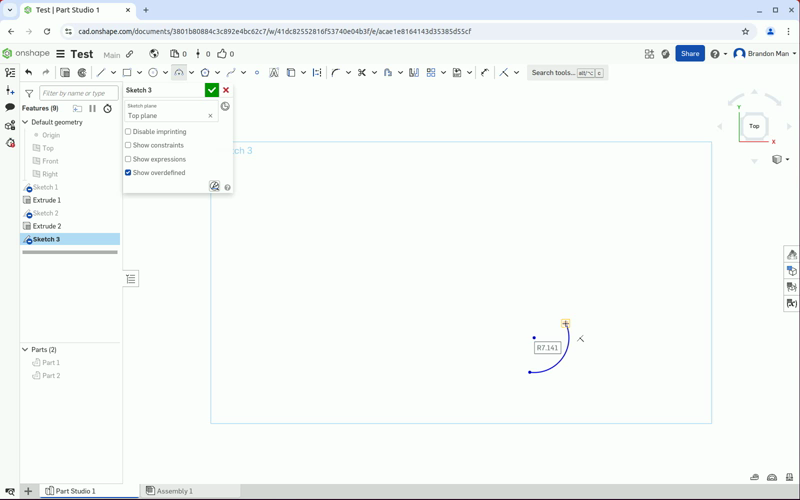
click(565, 323)
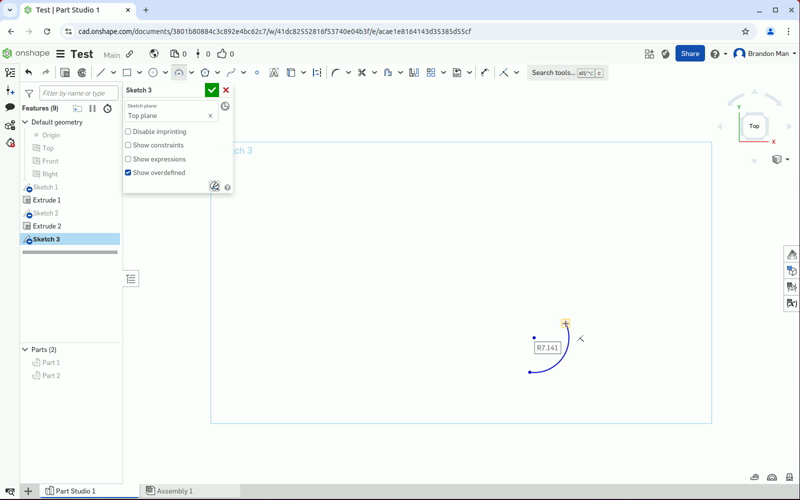
mouse_move(529, 372)
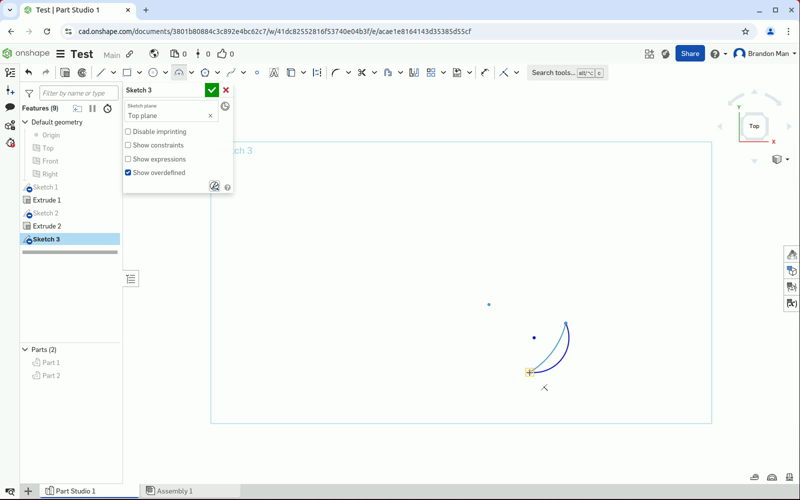
click(529, 372)
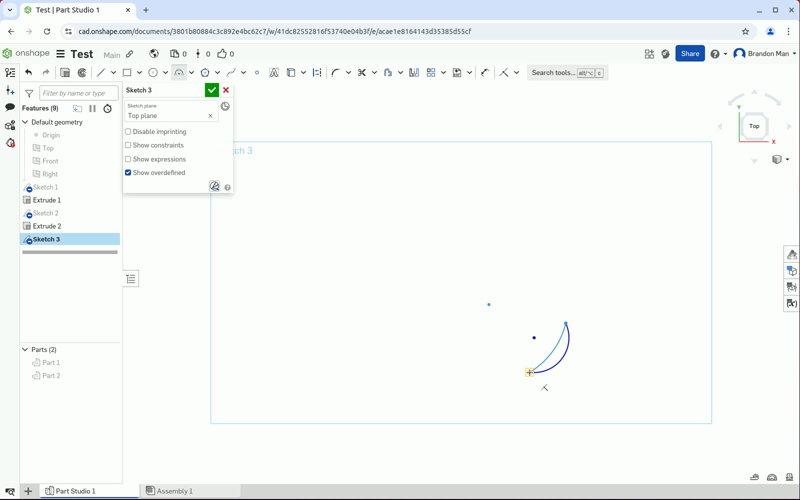
key_down(shift)
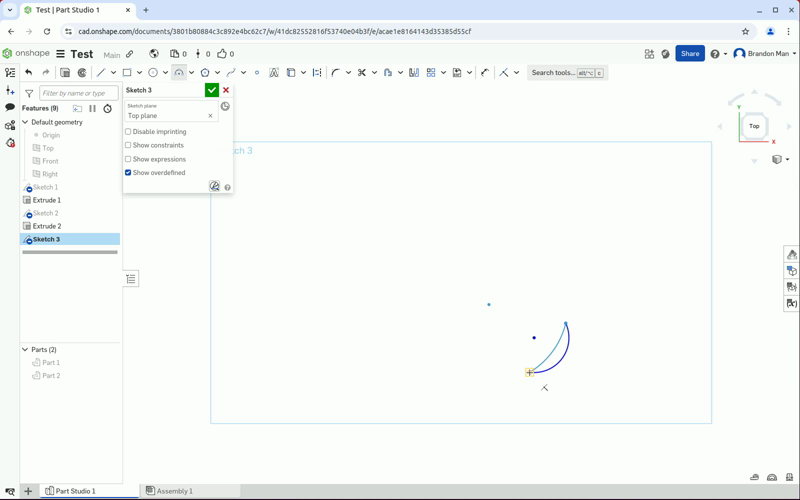
mouse_move(551, 350)
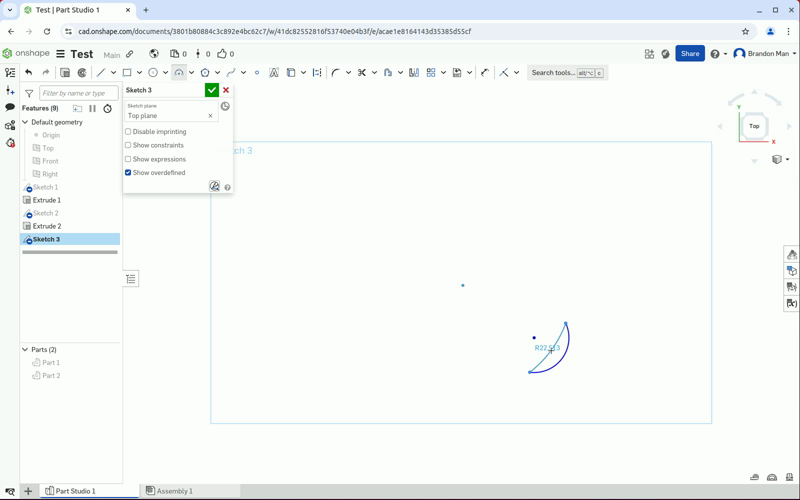
click(551, 350)
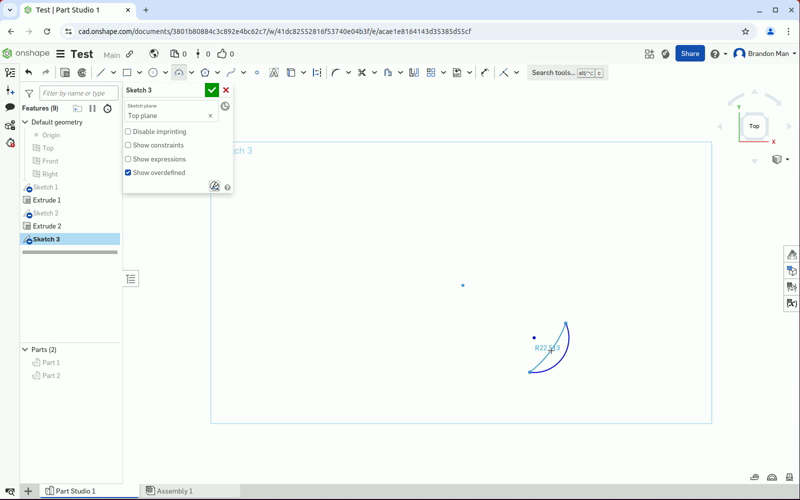
key_up(shift)
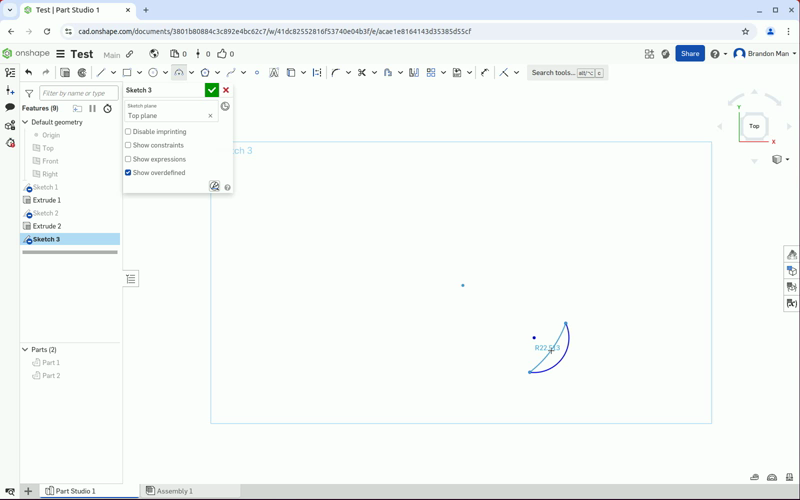
key(esc)
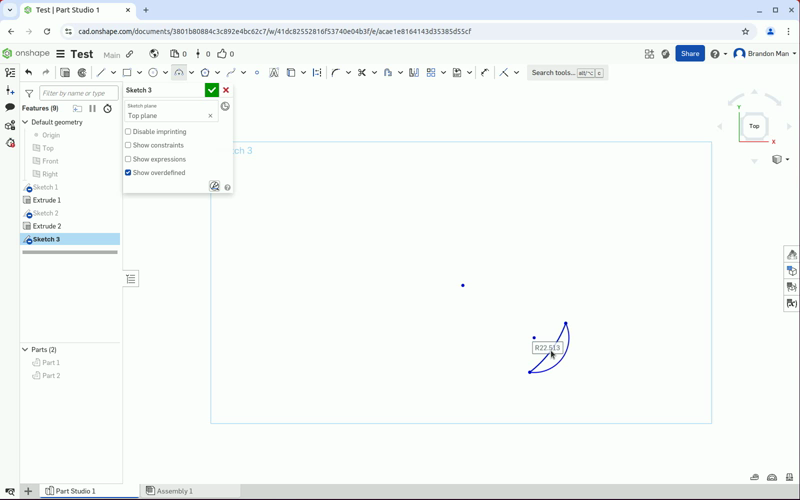
mouse_move(547, 366)
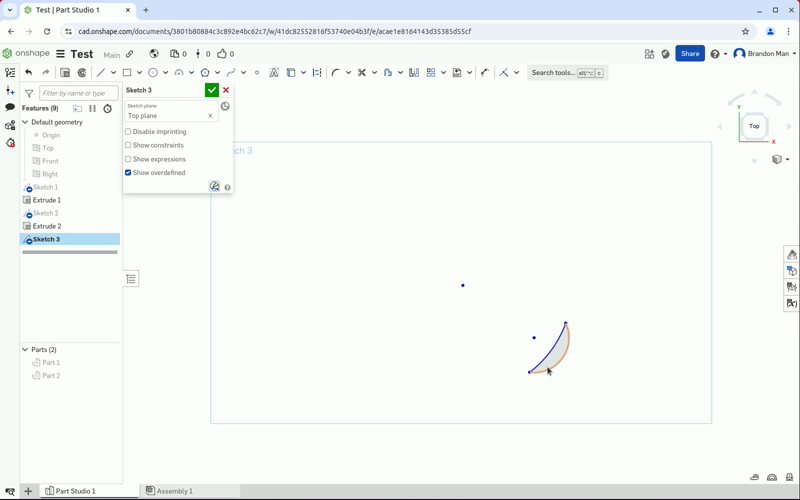
scroll(6)
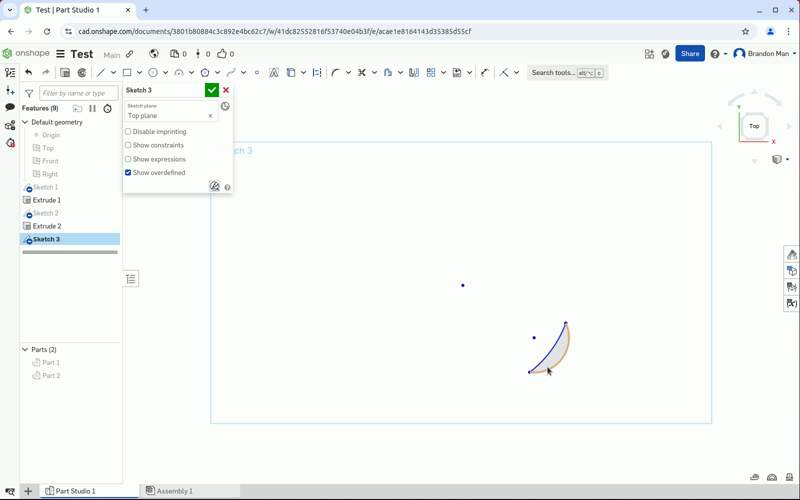
scroll(6)
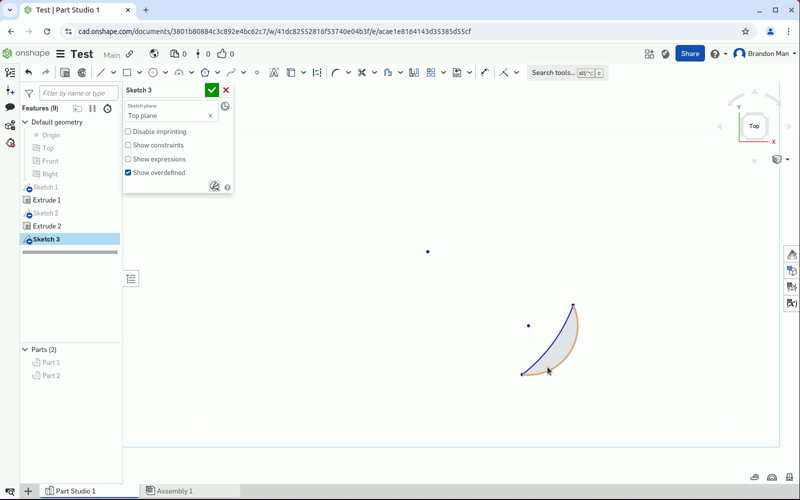
scroll(6)
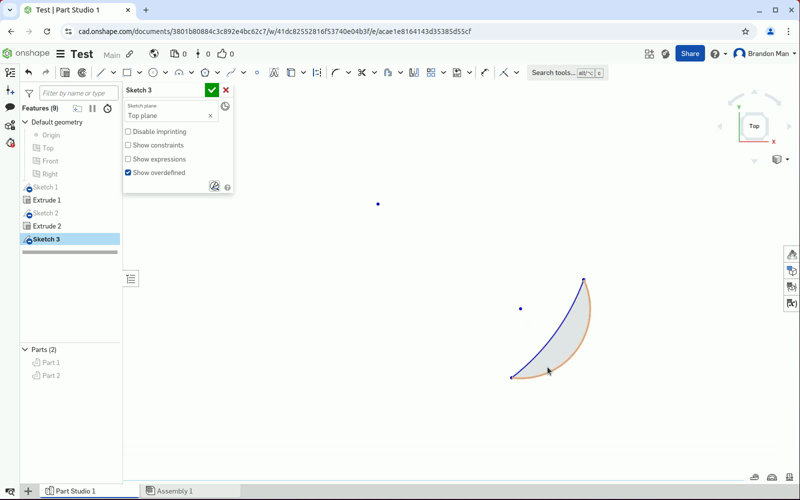
scroll(6)
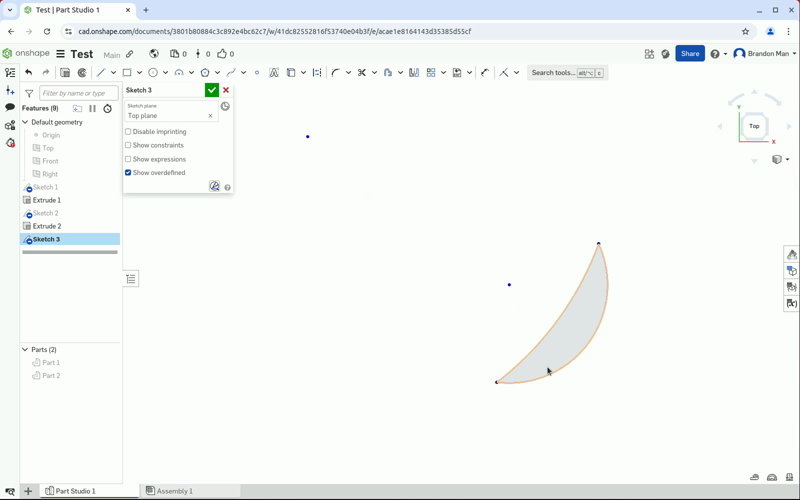
scroll(6)
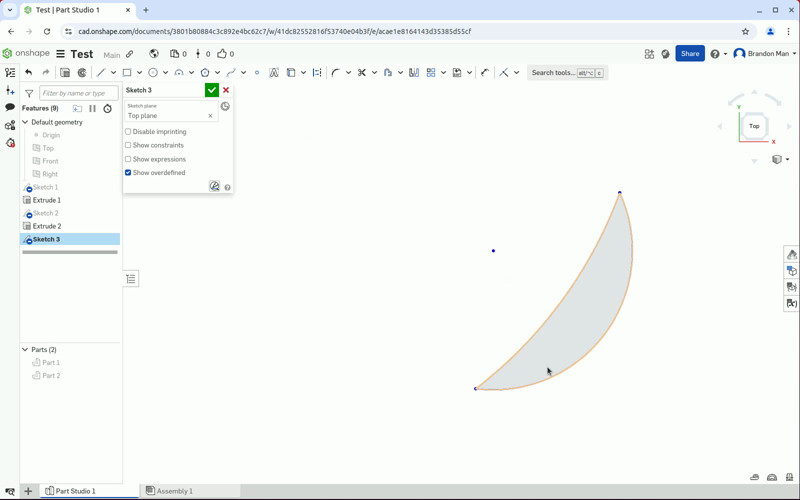
scroll(6)
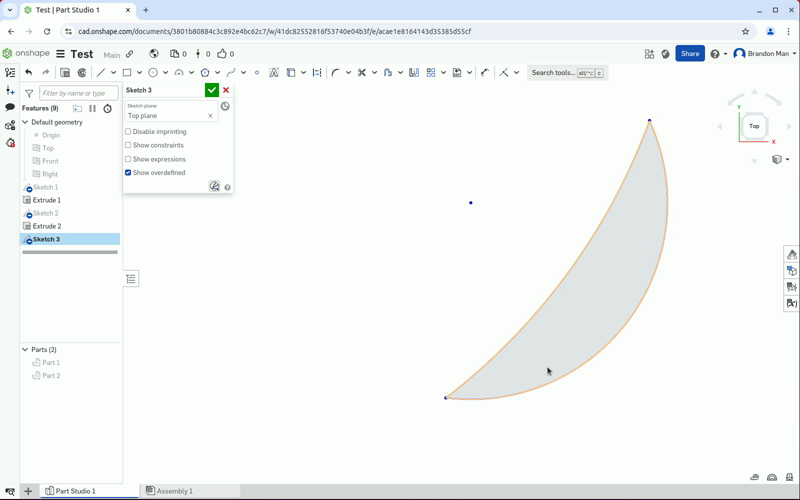
scroll(6)
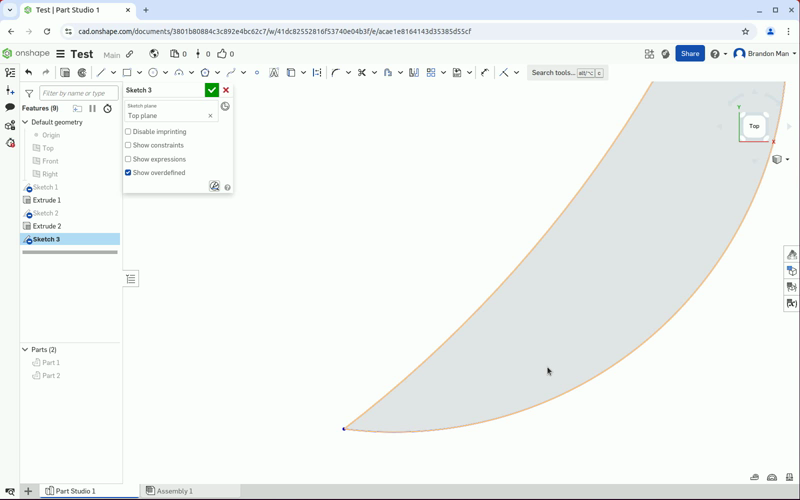
click(547, 366)
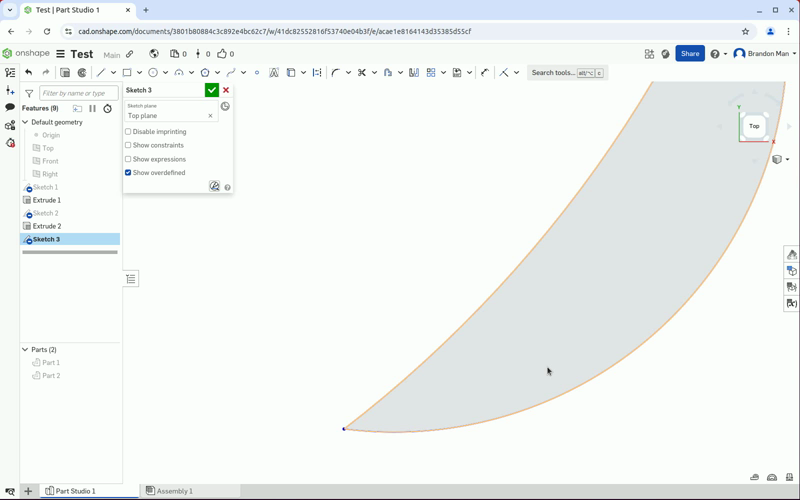
scroll(-6)
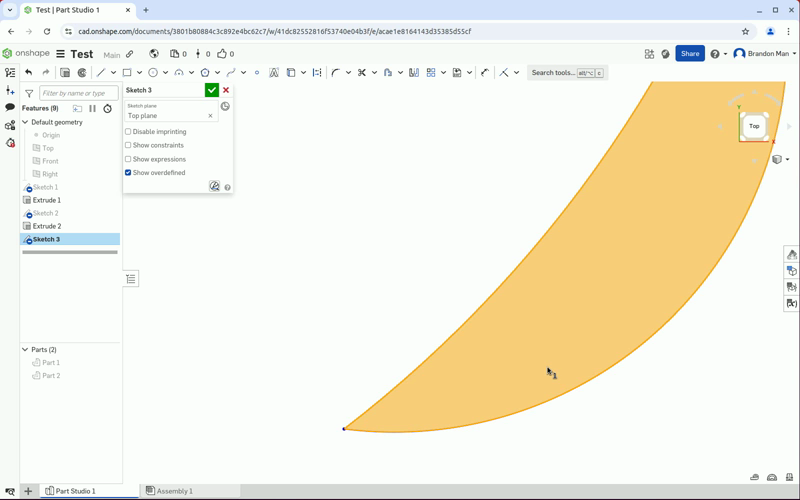
scroll(-6)
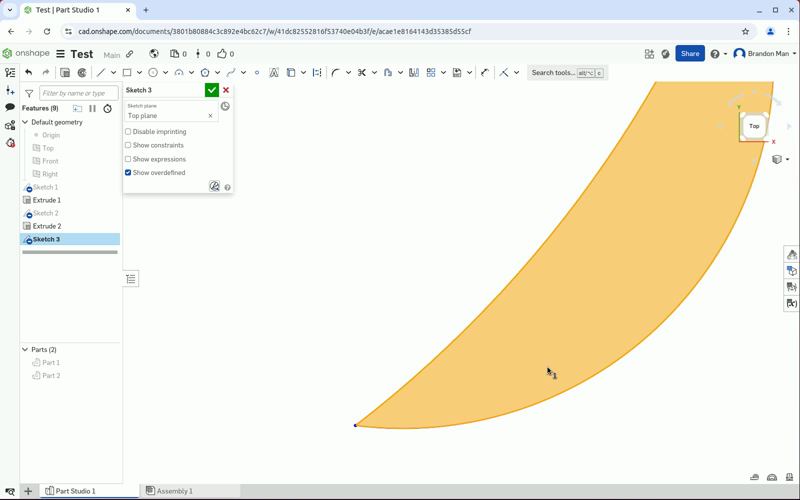
scroll(-6)
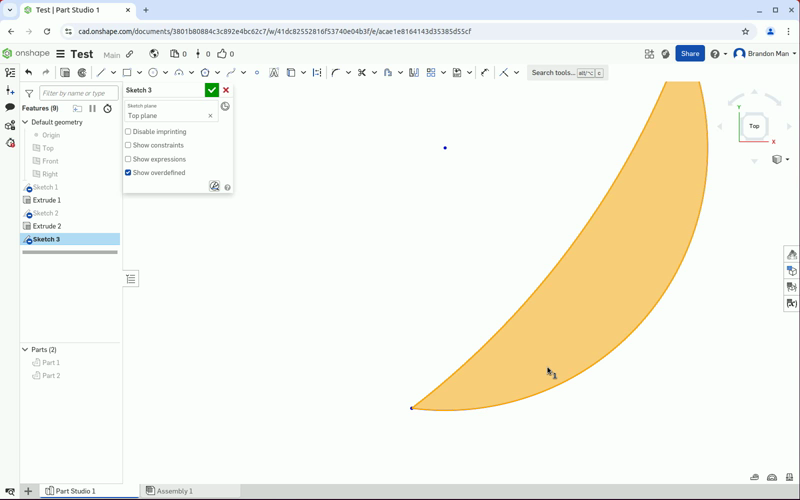
scroll(-6)
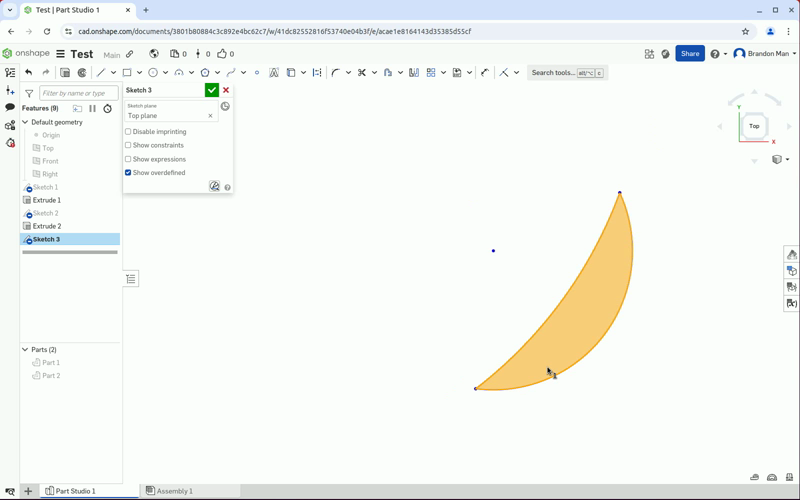
scroll(-6)
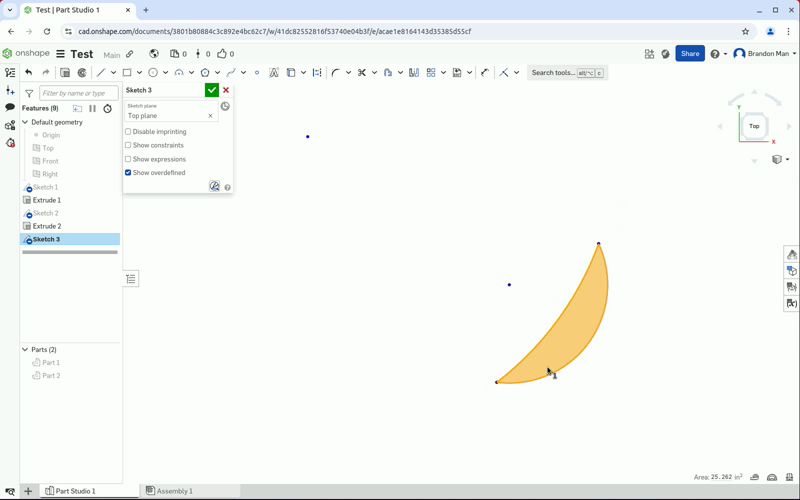
scroll(-6)
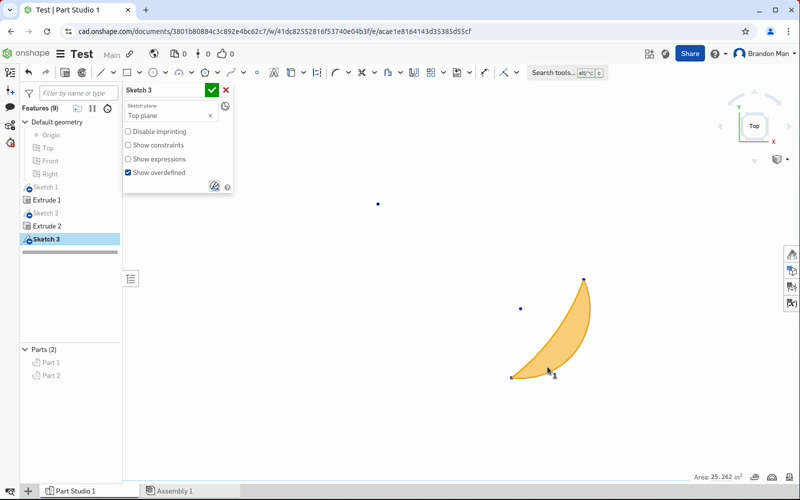
scroll(-6)
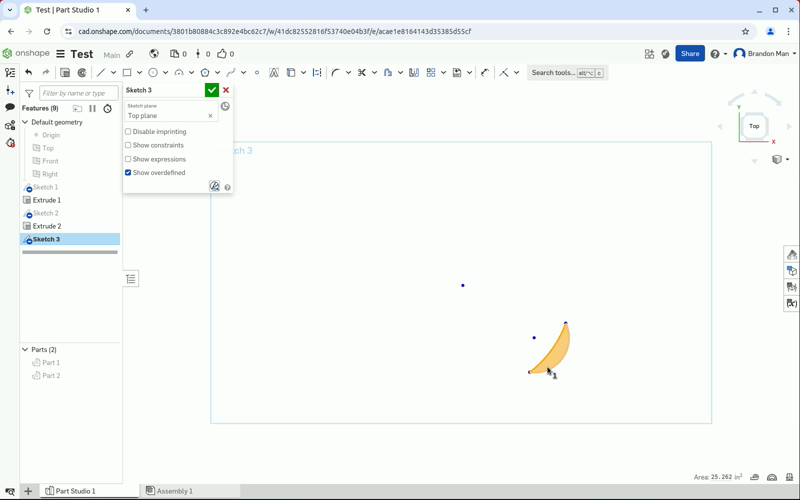
mouse_move(73, 352)
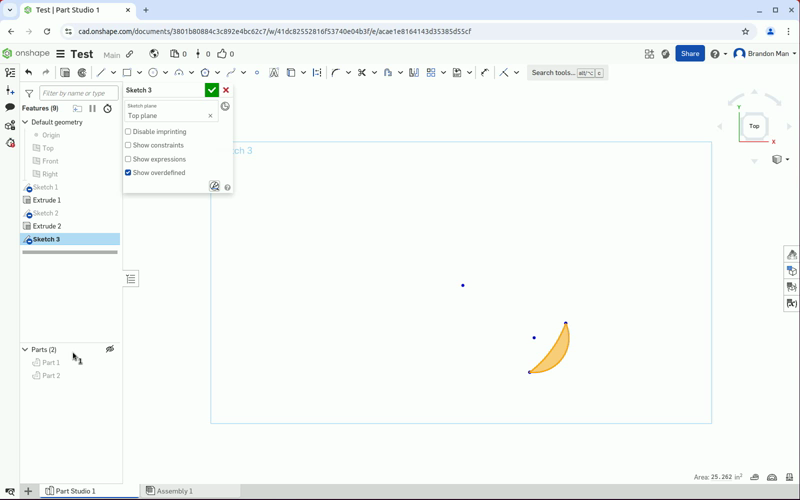
key(shift+y)
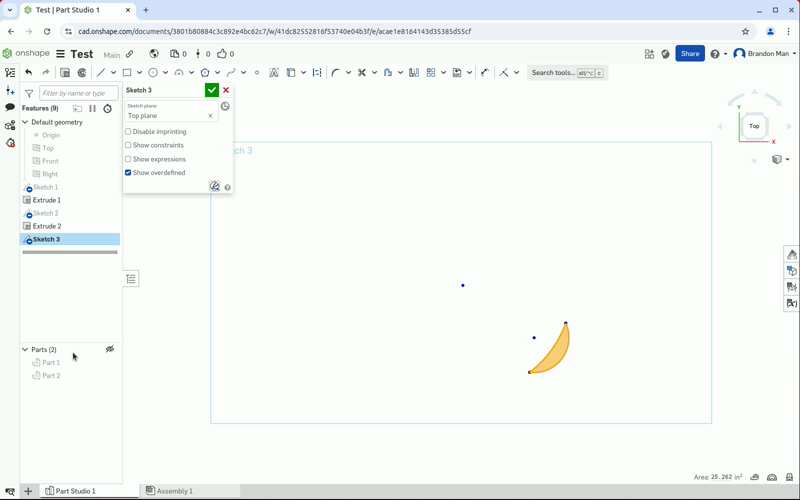
key(shift+e)
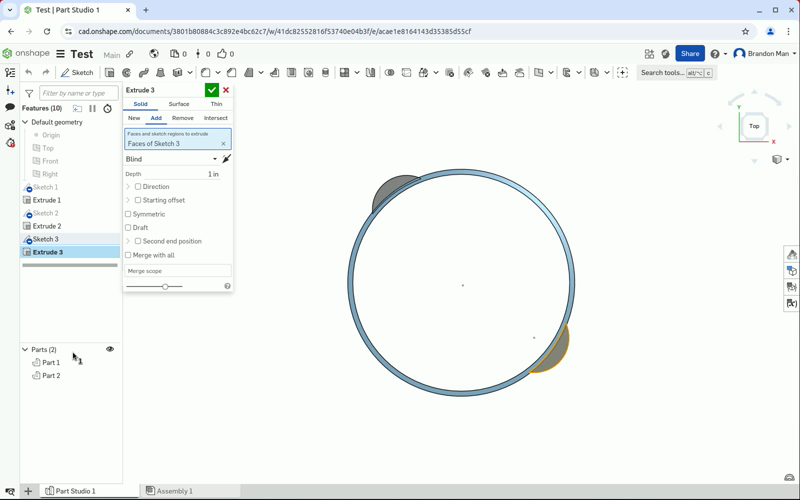
mouse_move(143, 106)
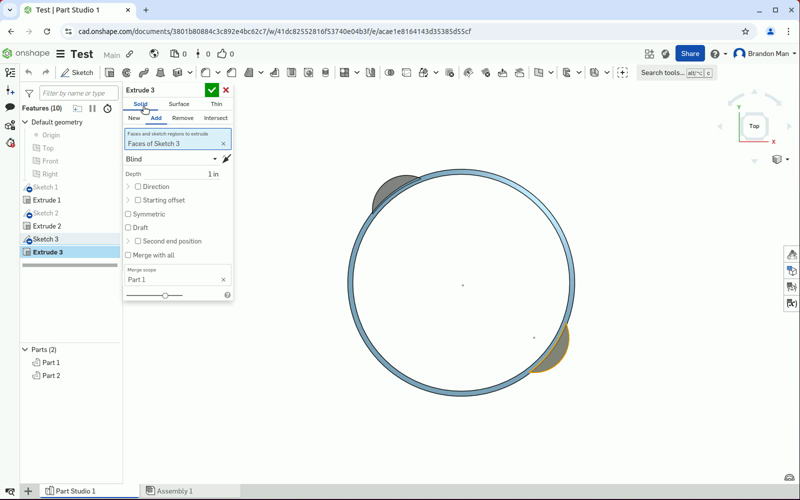
click(143, 106)
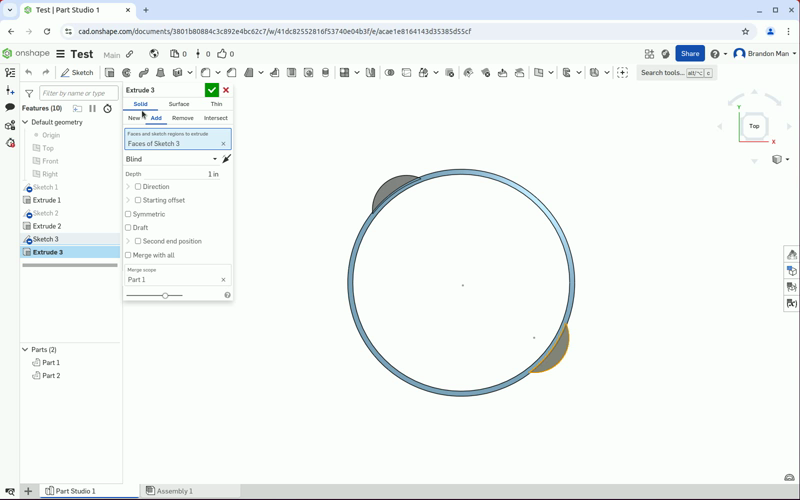
mouse_move(137, 120)
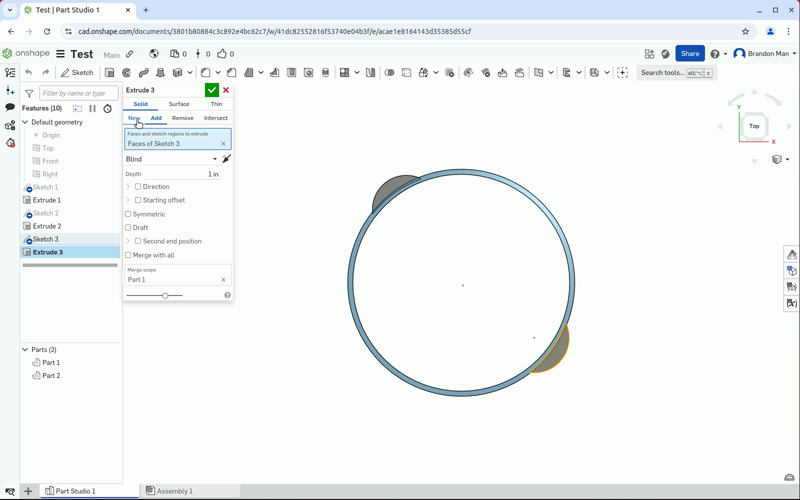
click(137, 120)
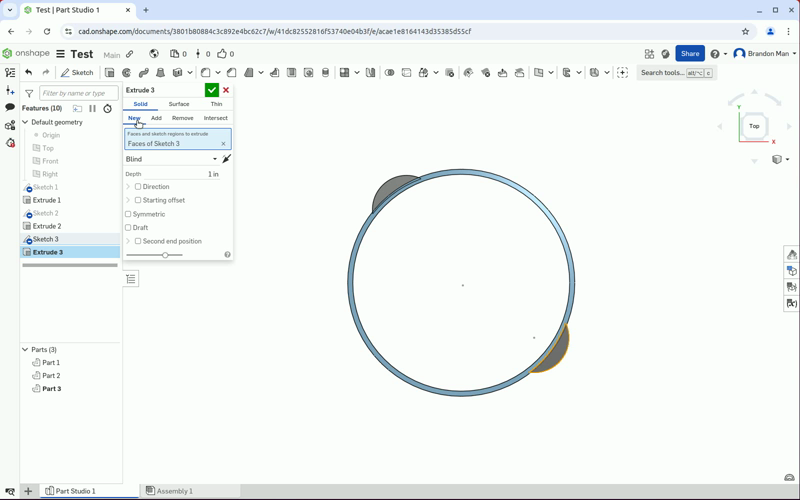
key(tab, 4)
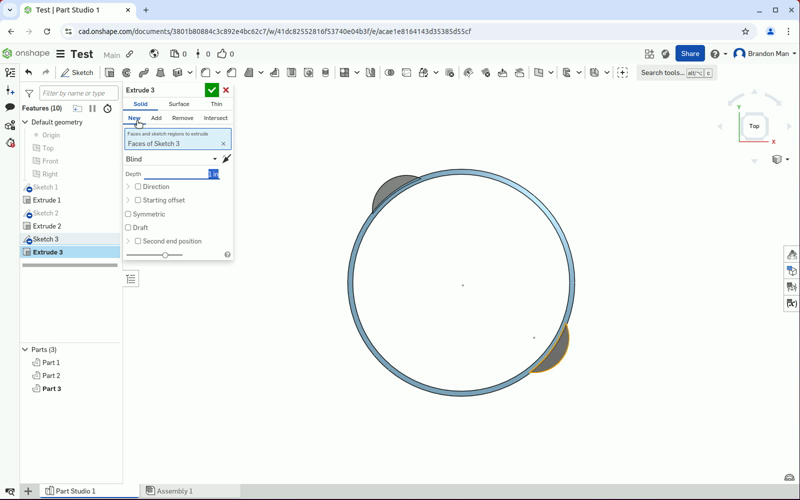
text(0.241)
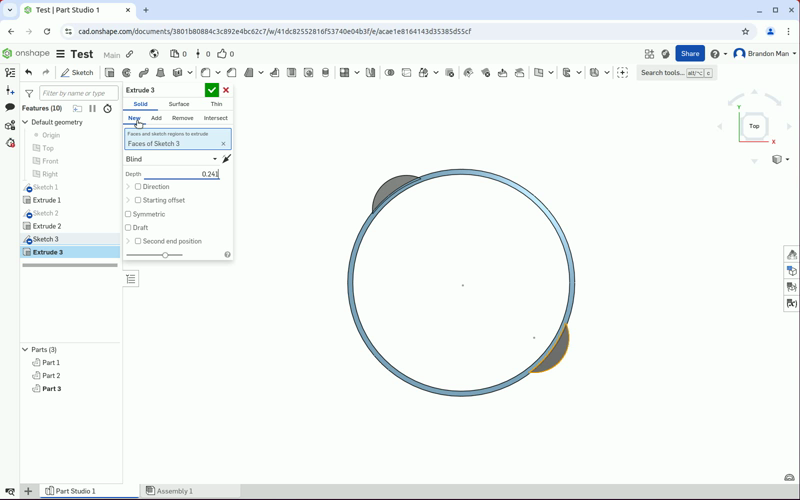
key(enter)
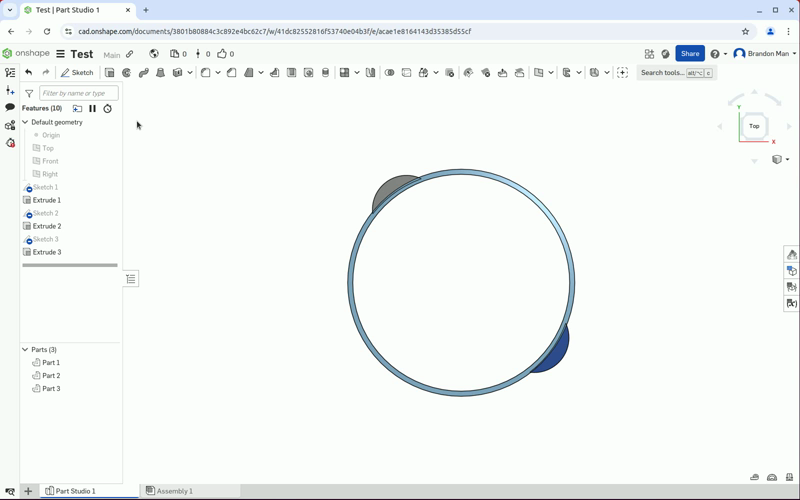
key(shift+h)
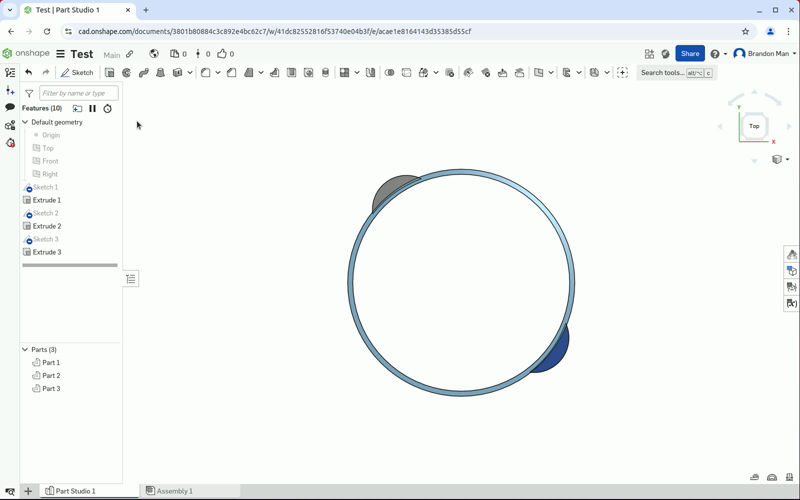
key(shift+h)
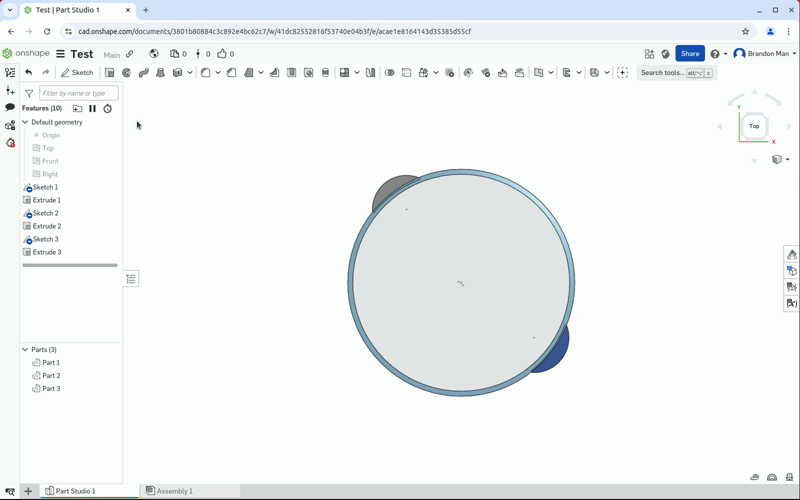
key(shift+7)
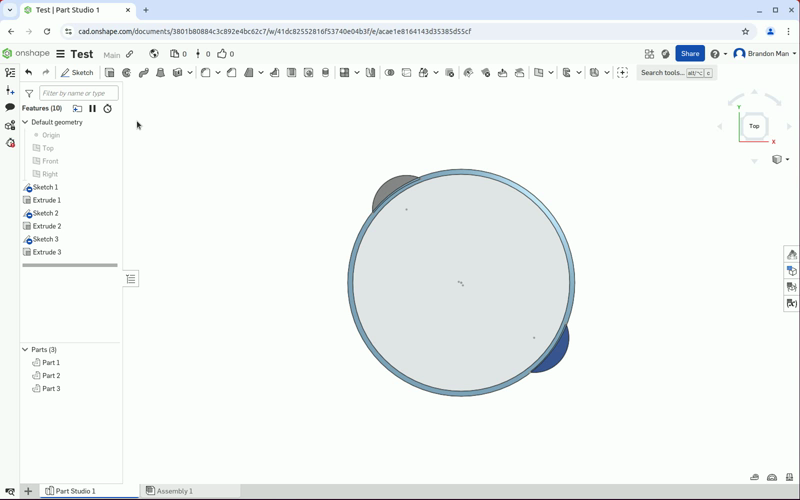
key(up, 3)
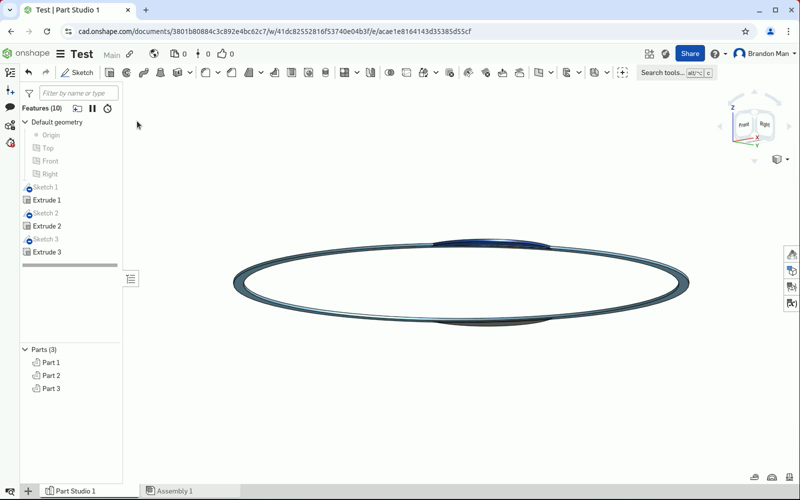
key(left, 3)
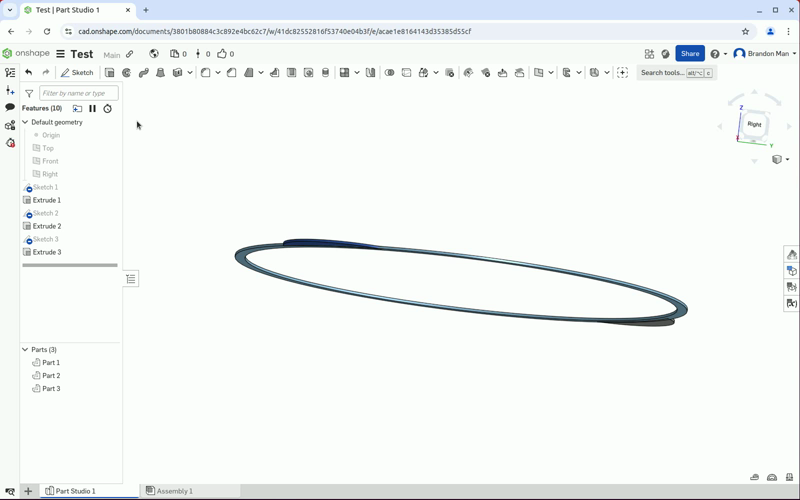
key(right, 3)
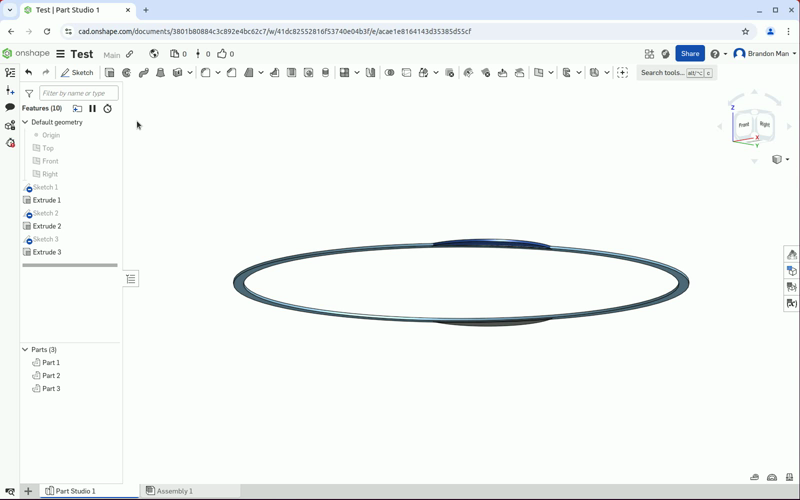
key(down, 3)
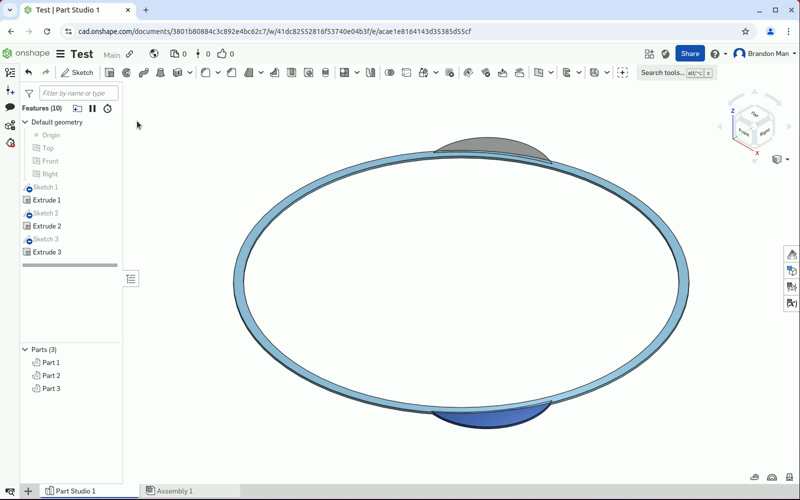
mouse_move(73, 189)
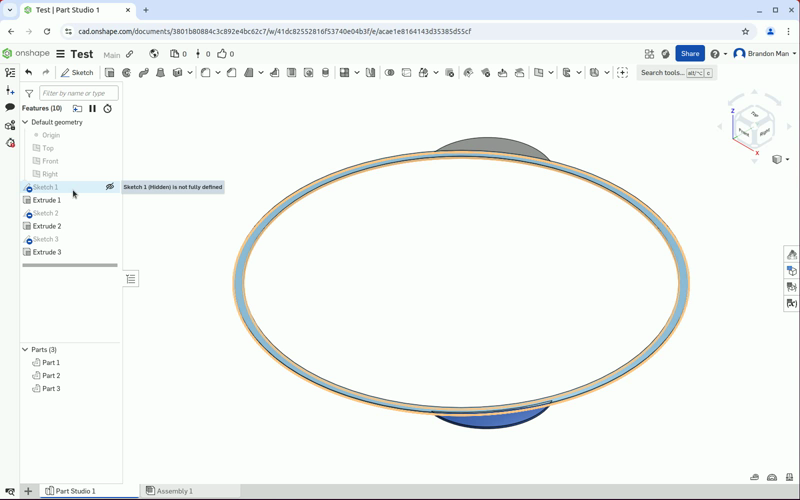
click(73, 189)